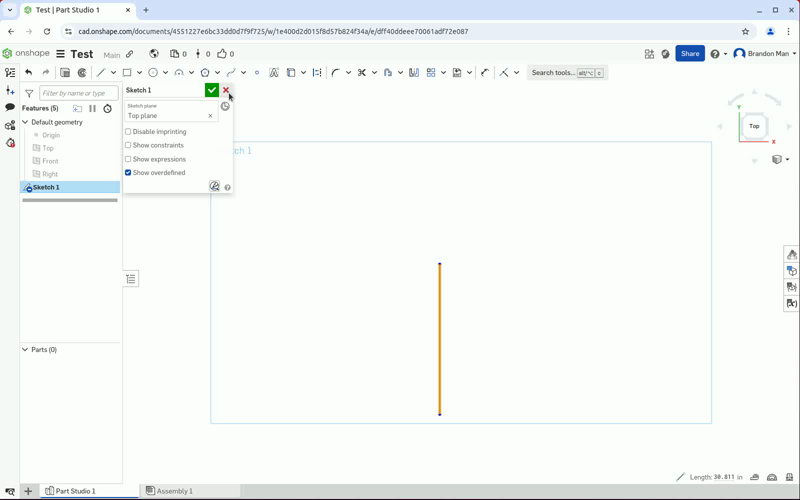
key(shift+h)
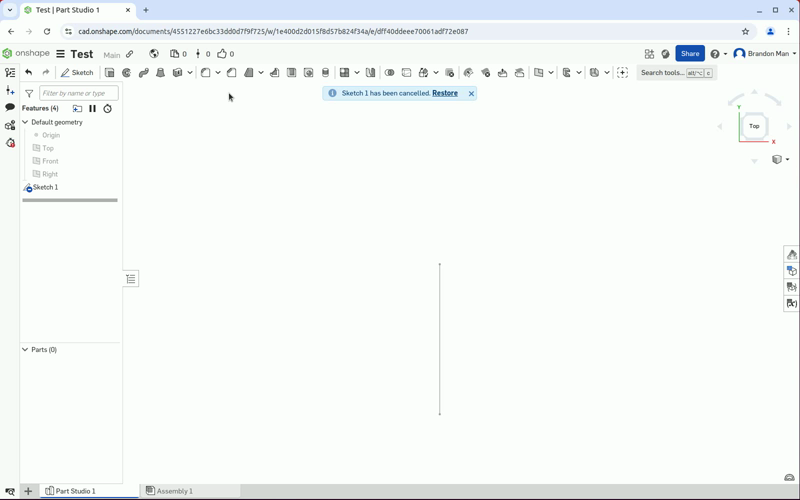
mouse_move(73, 352)
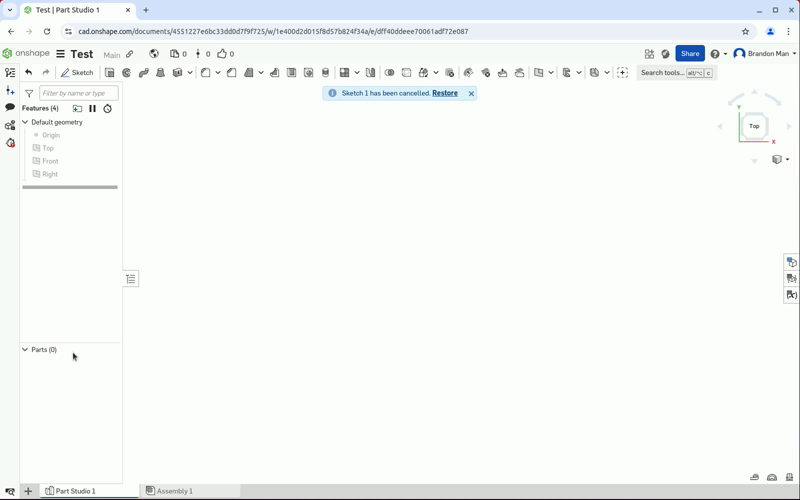
key(y)
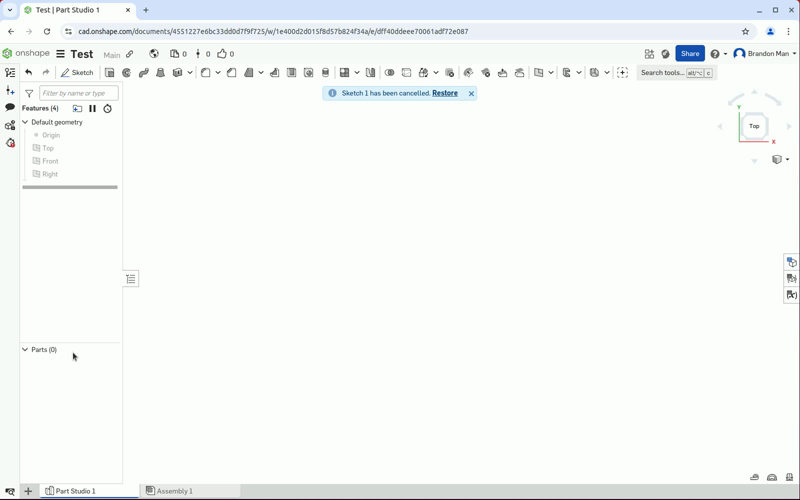
key(shift+p)
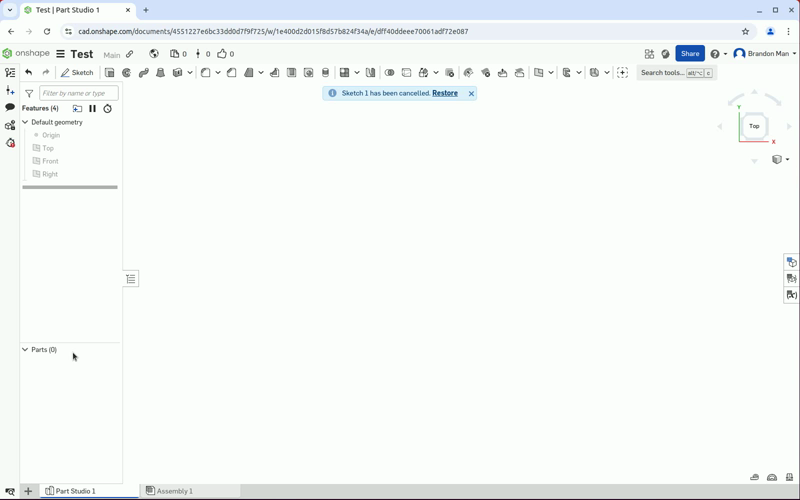
key(space)
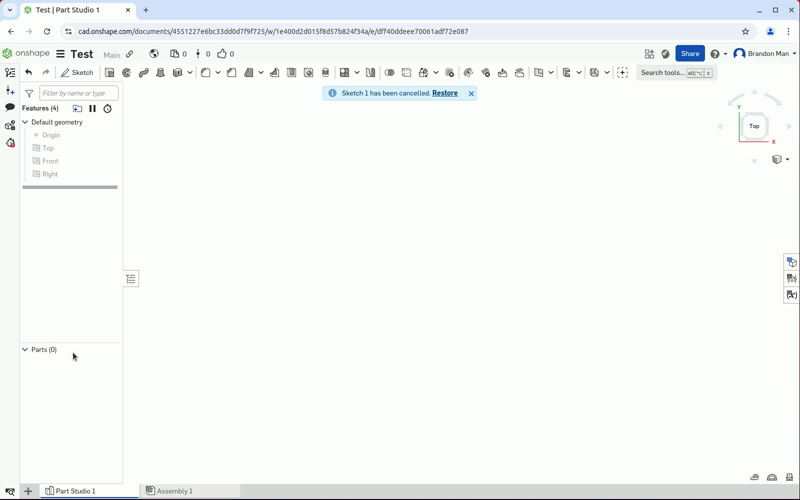
key_down(shift)
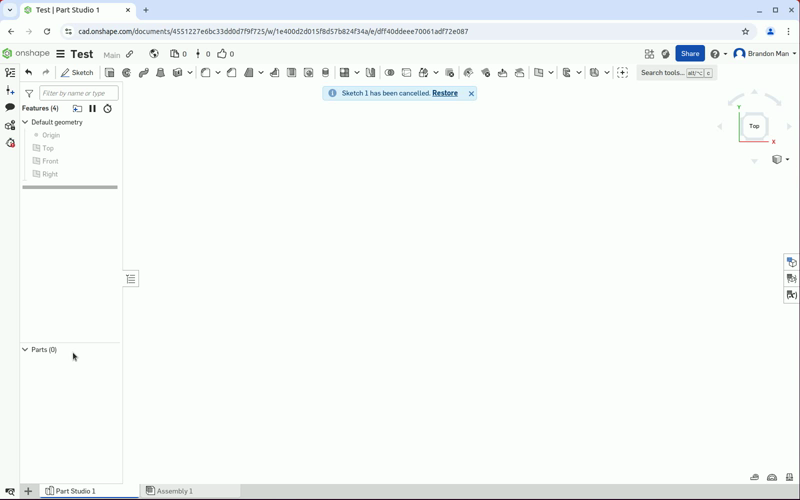
key(up)
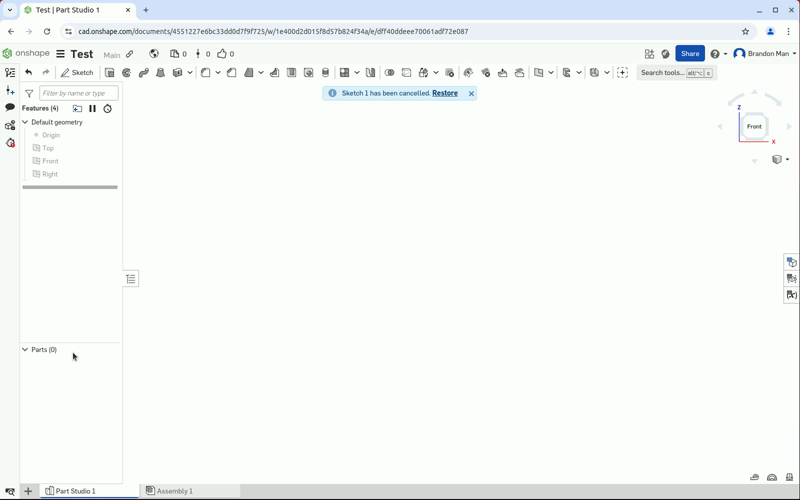
key_up(shift)
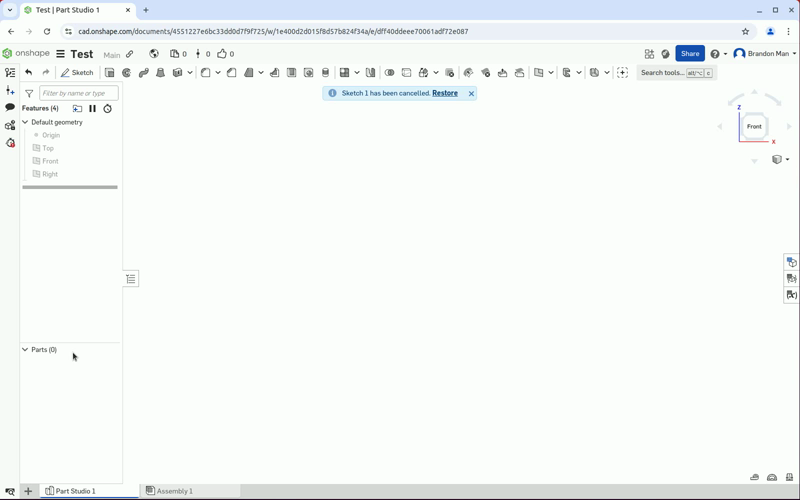
key(space)
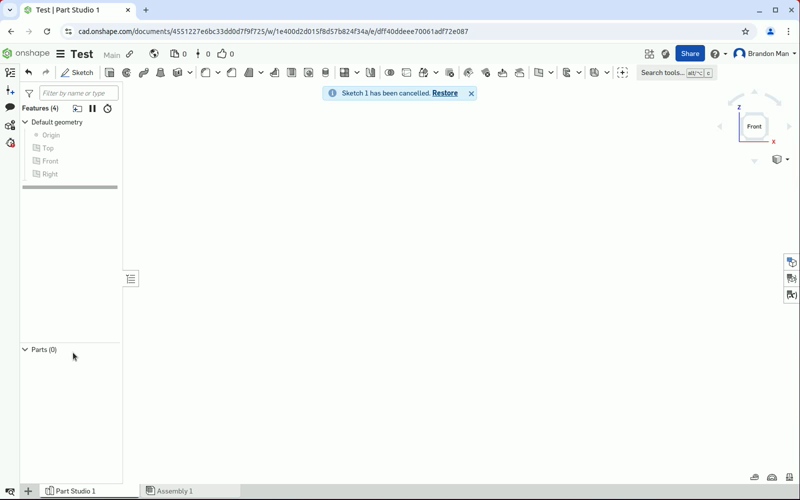
key_down(shift)
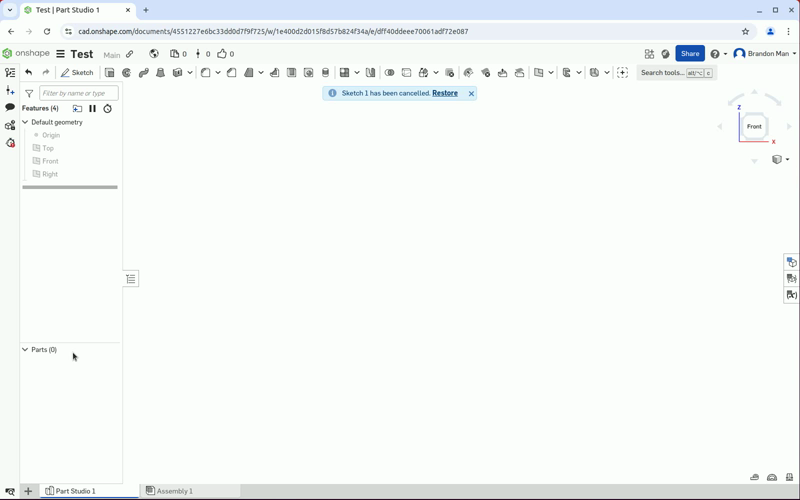
key(left)
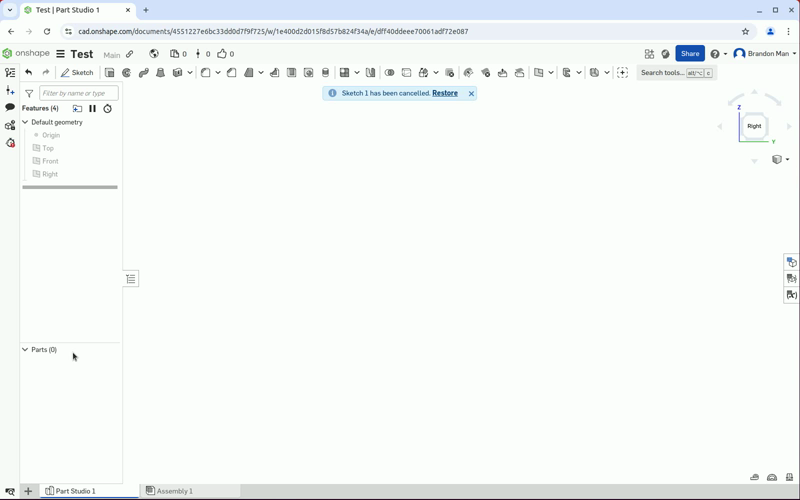
key_up(shift)
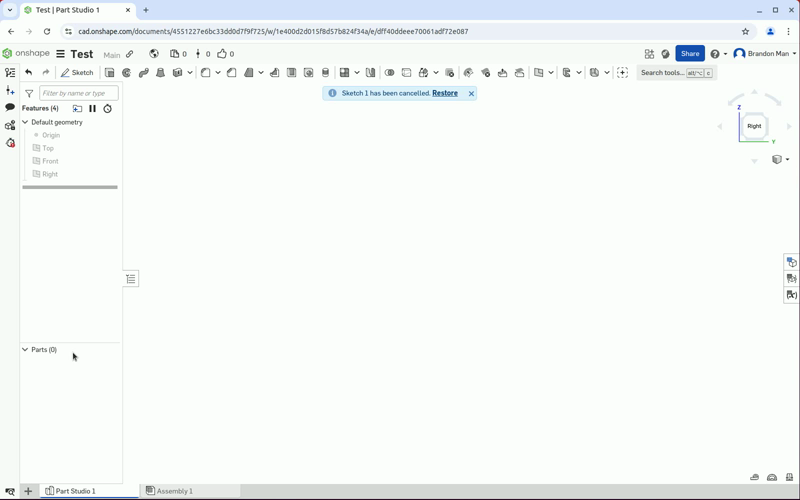
mouse_move(73, 352)
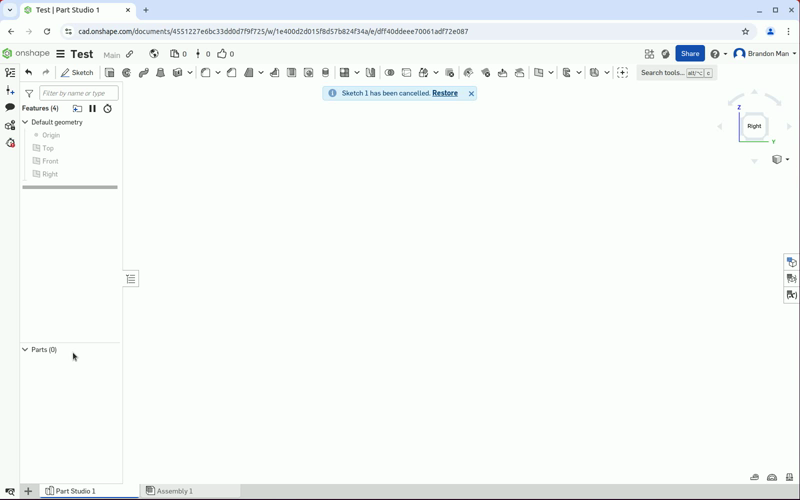
key(shift+y)
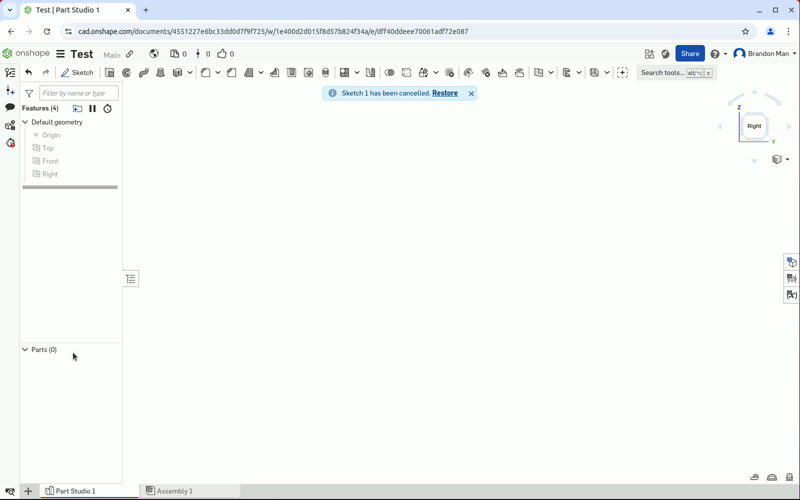
key(shift+s)
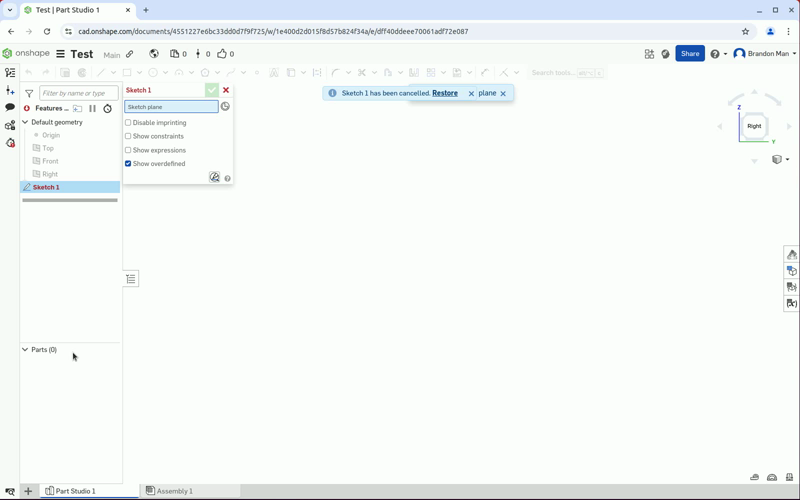
mouse_move(73, 176)
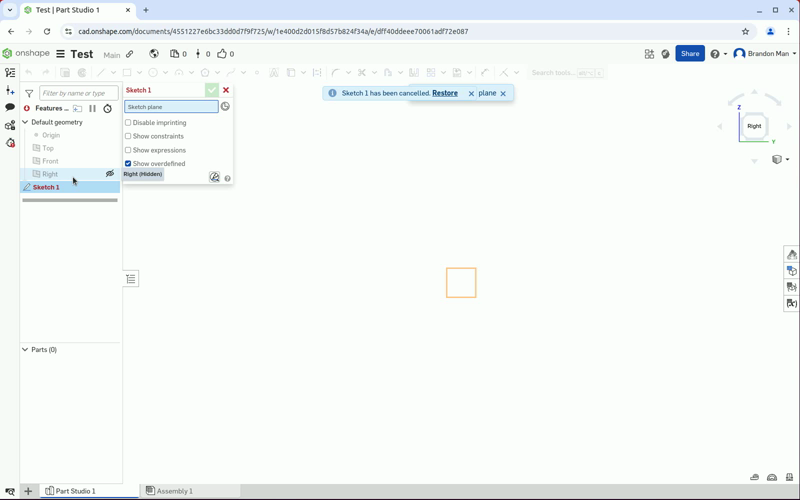
click(73, 176)
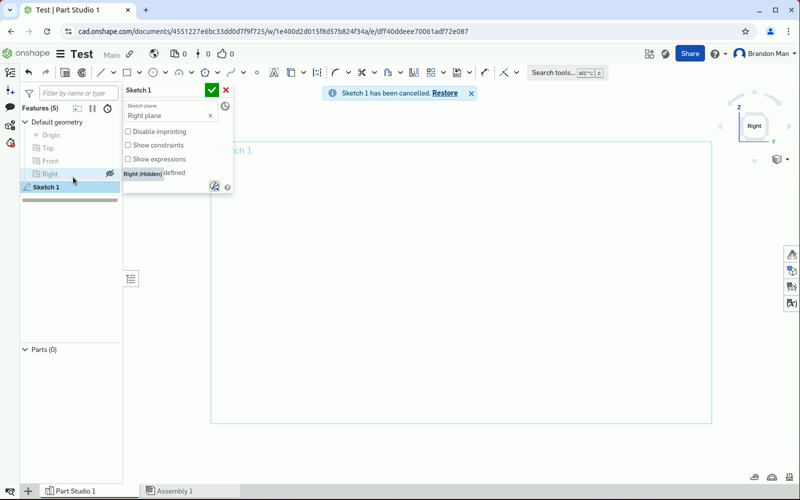
mouse_move(73, 352)
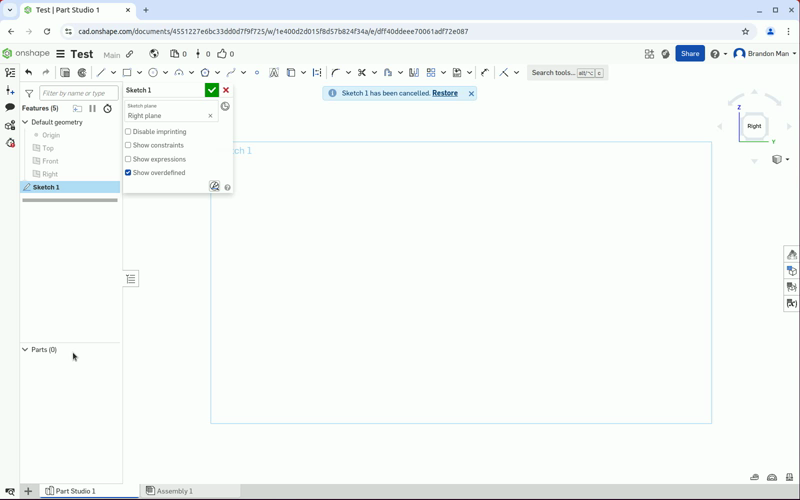
key(y)
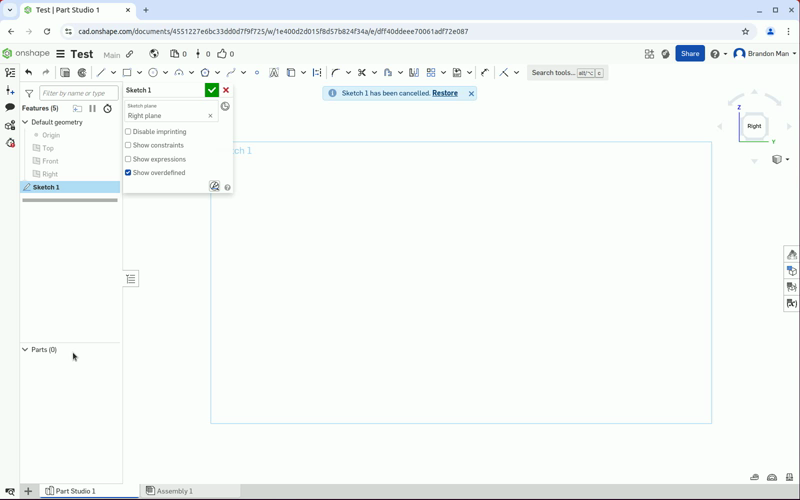
key(l)
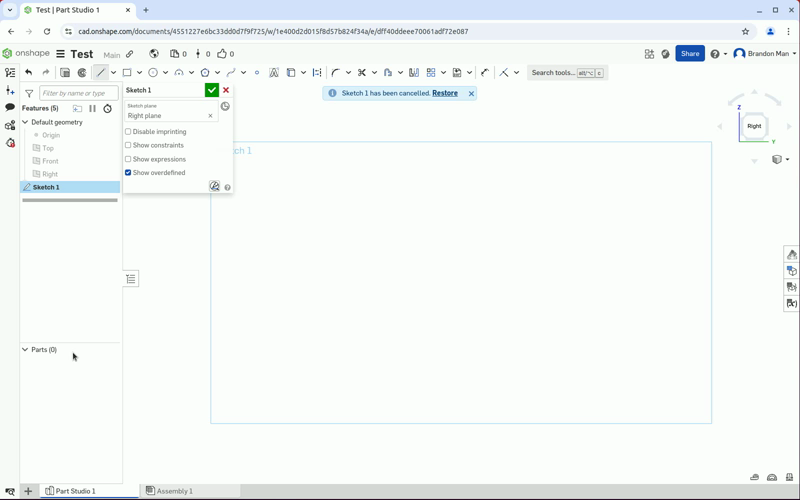
key_down(shift)
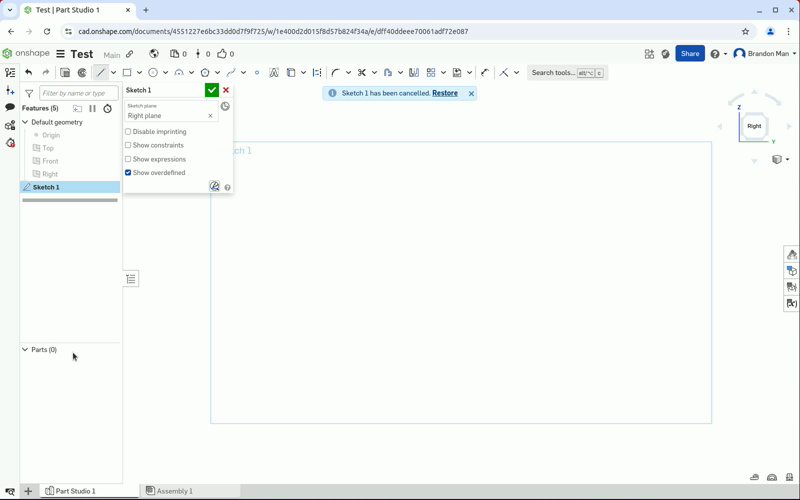
mouse_move(348, 282)
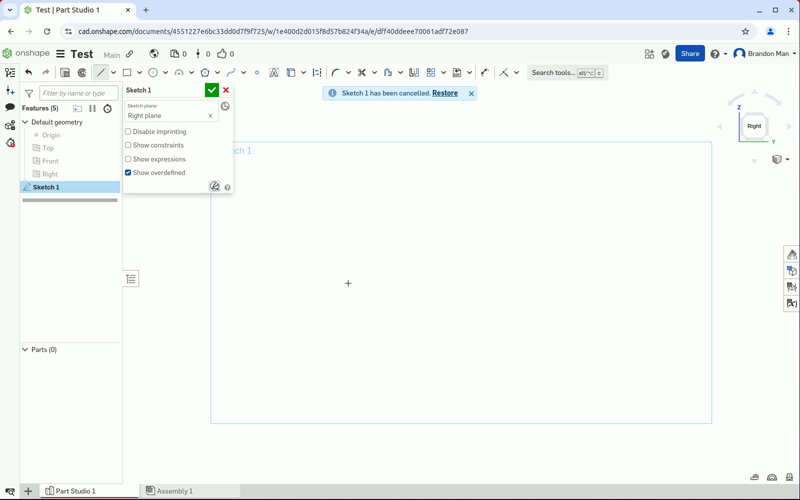
click(348, 282)
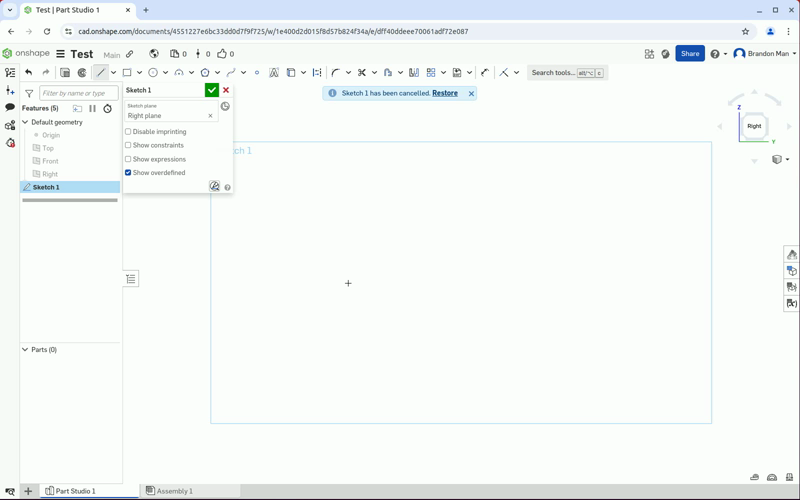
key_up(shift)
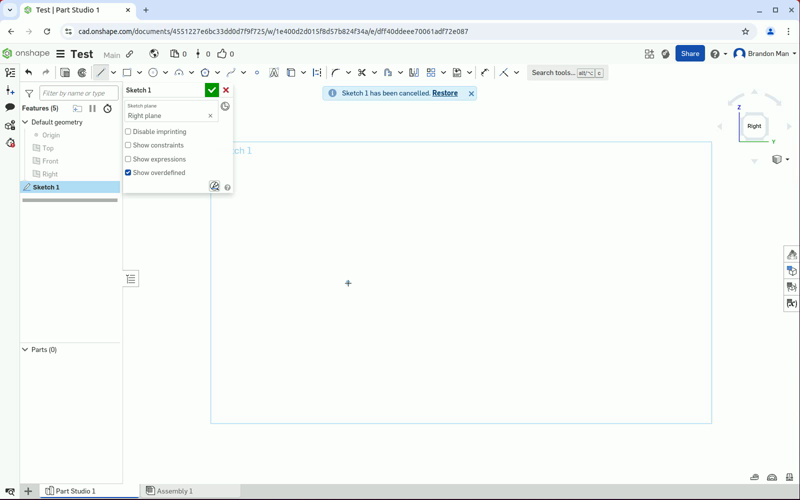
key_down(shift)
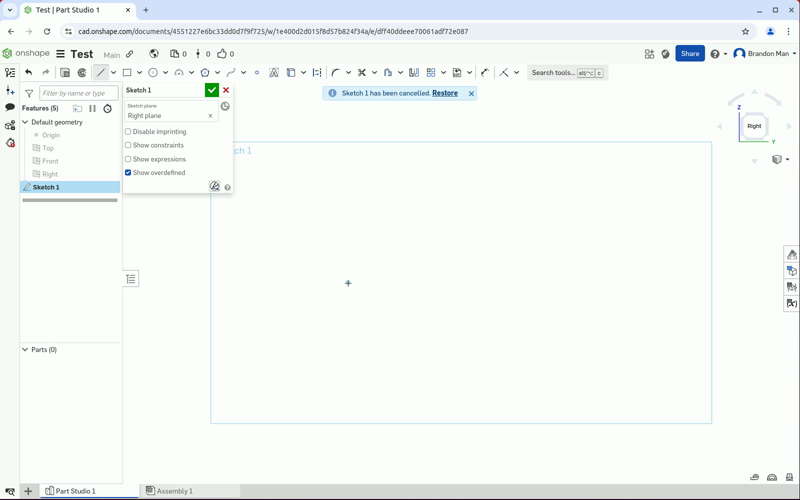
mouse_move(460, 282)
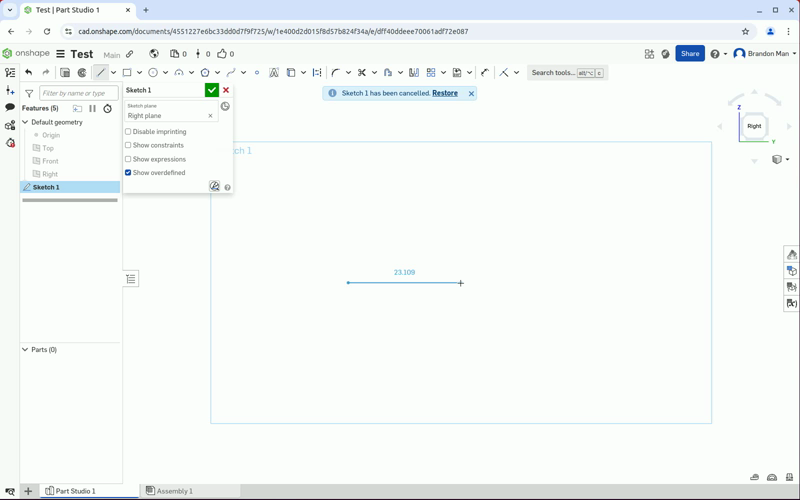
click(460, 282)
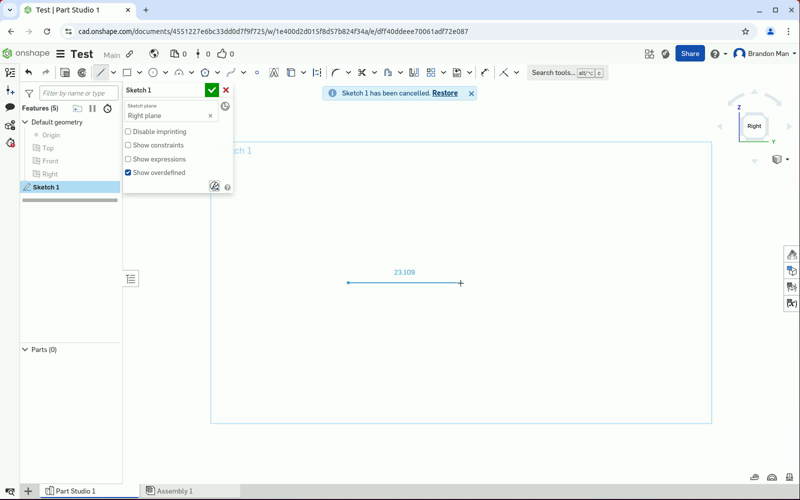
key_up(shift)
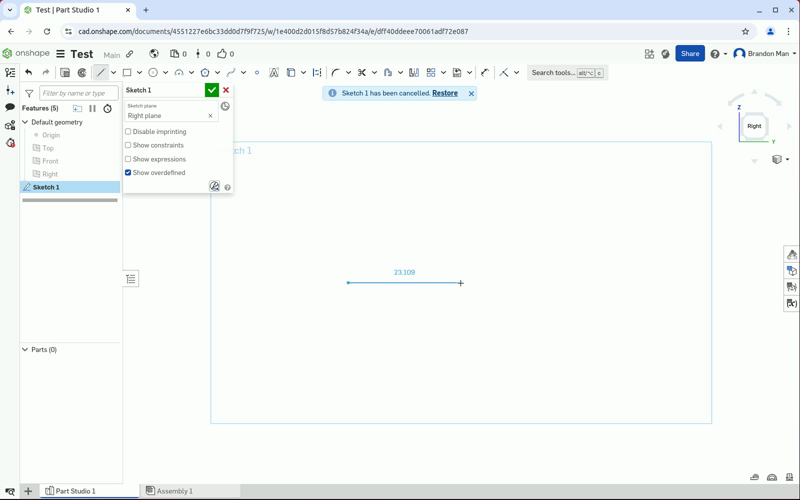
key_down(shift)
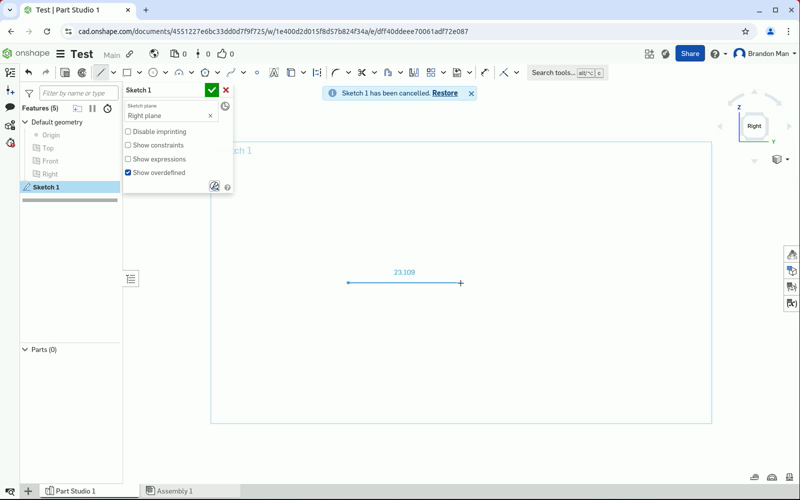
mouse_move(460, 170)
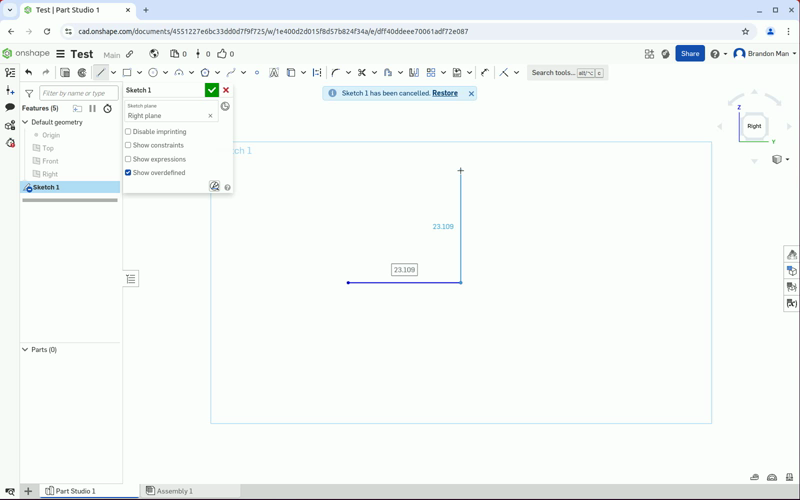
click(460, 170)
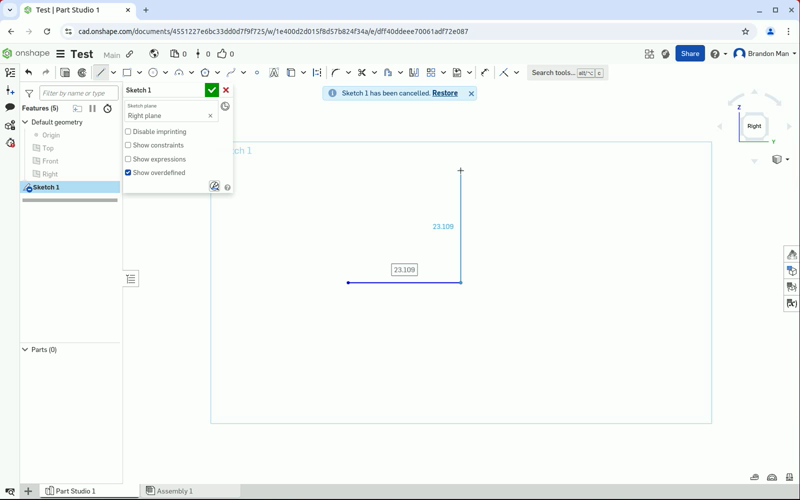
key_up(shift)
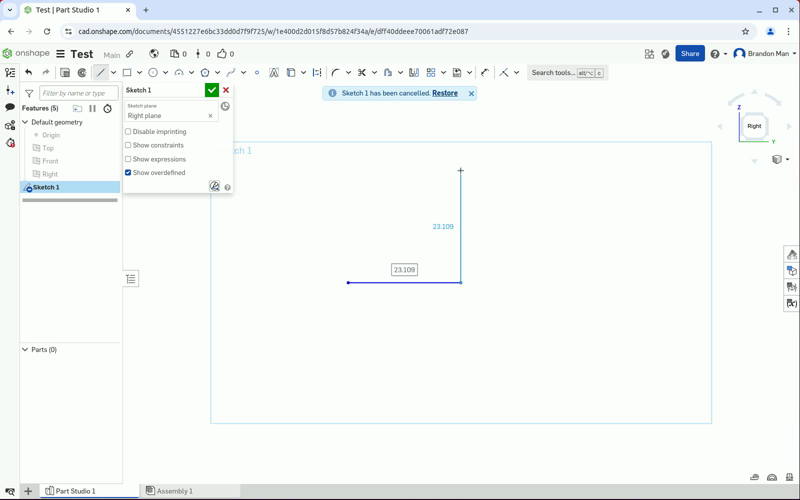
key_down(shift)
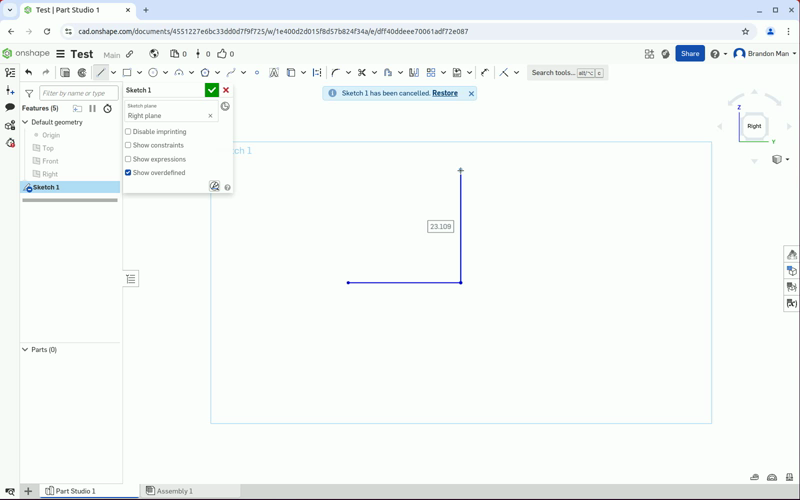
mouse_move(348, 282)
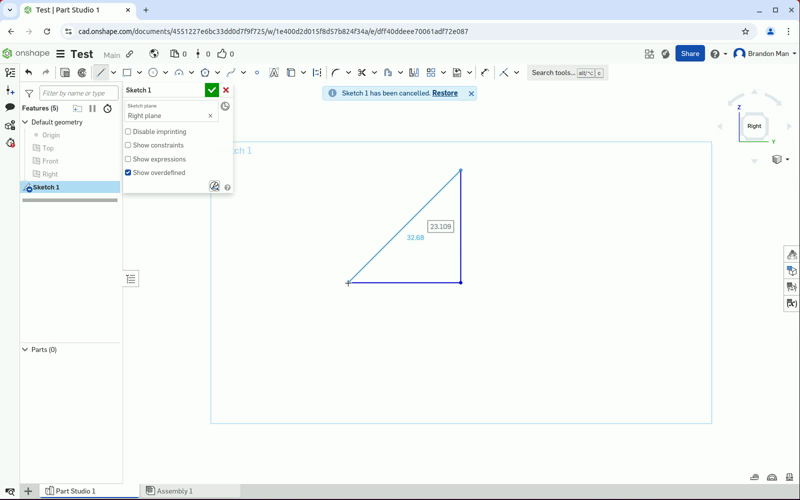
key_up(shift)
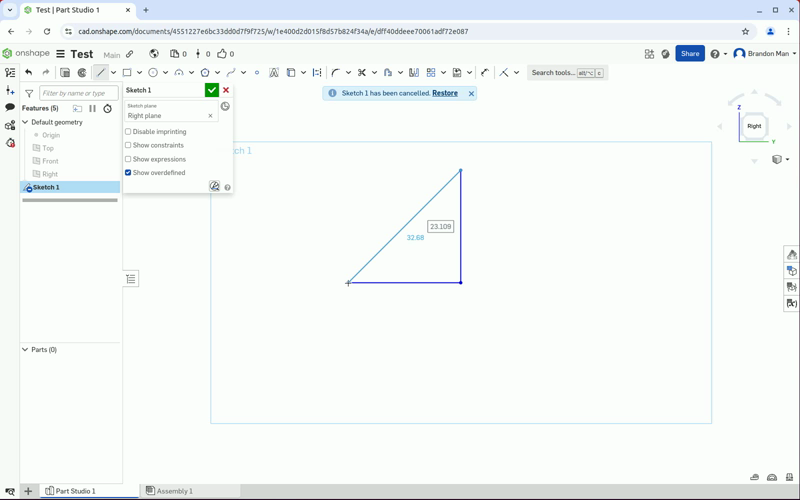
click(348, 282)
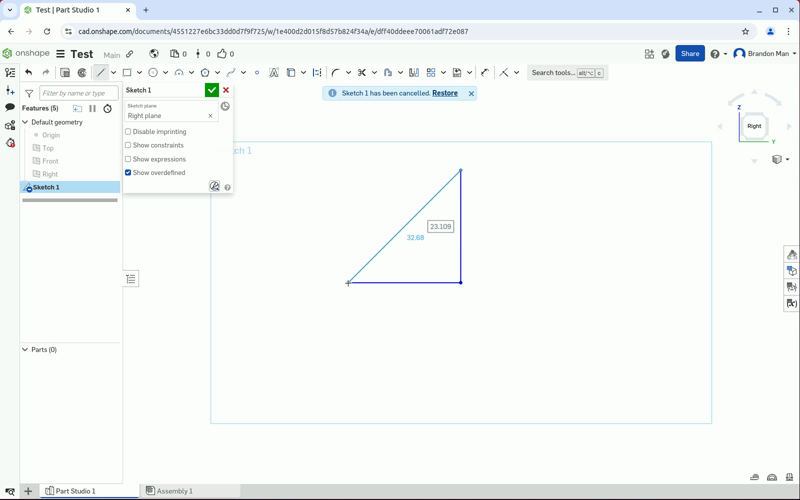
key(esc)
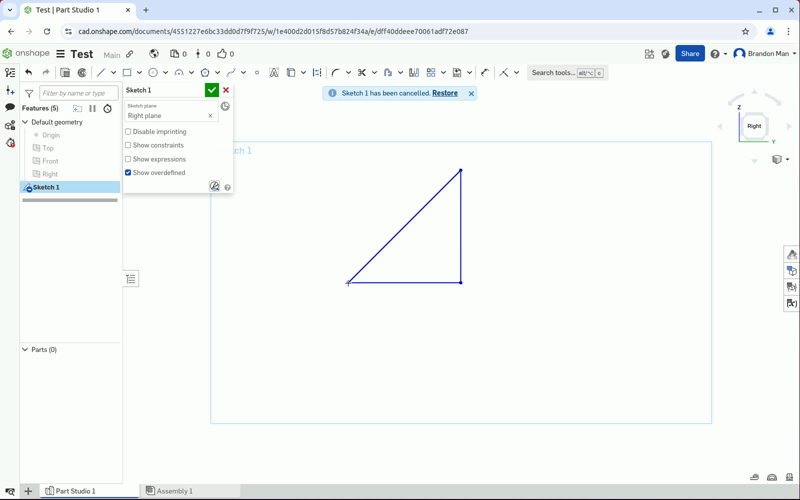
mouse_move(423, 242)
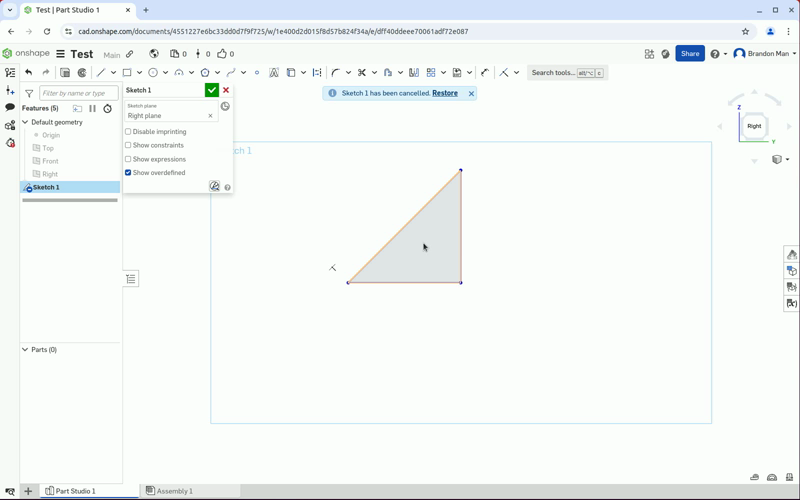
click(423, 242)
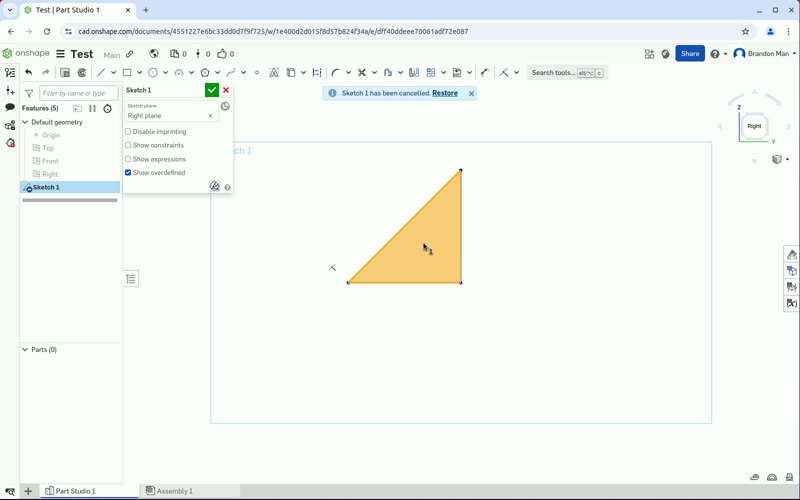
mouse_move(73, 352)
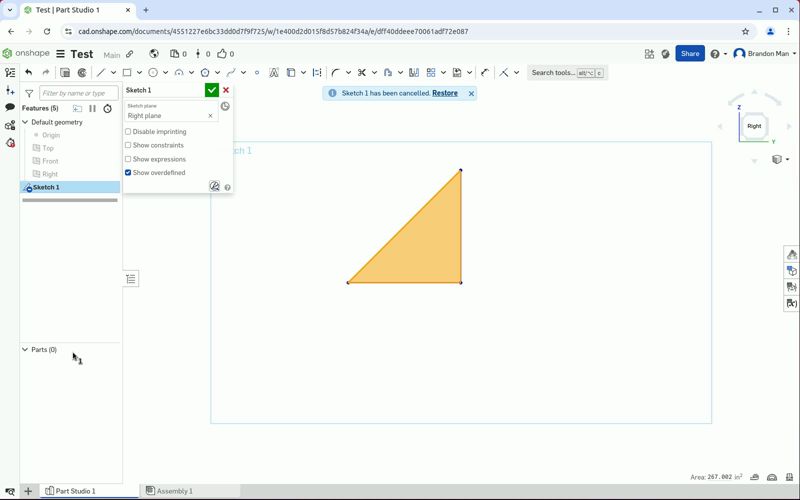
key(shift+y)
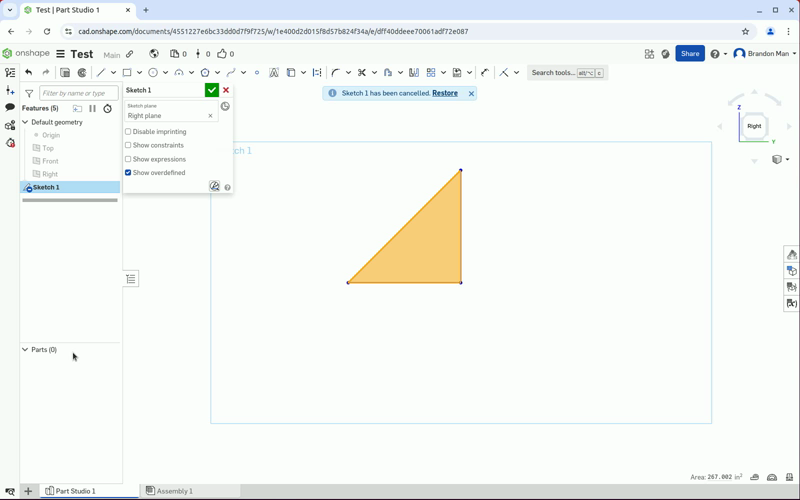
key(shift+e)
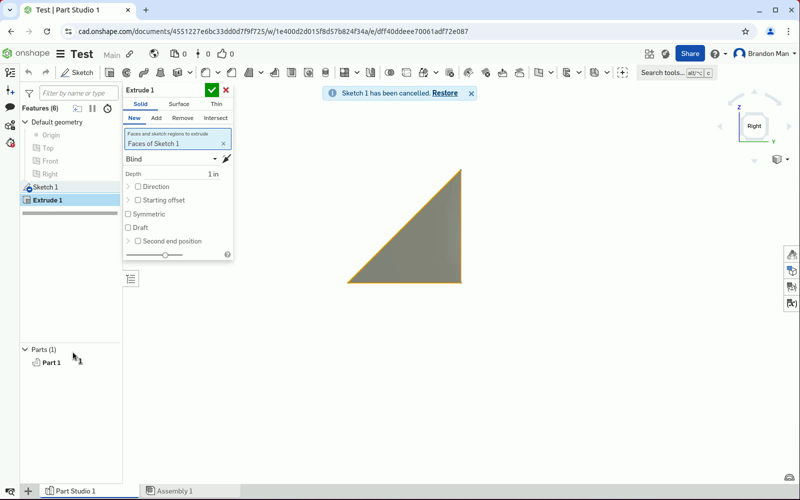
mouse_move(143, 106)
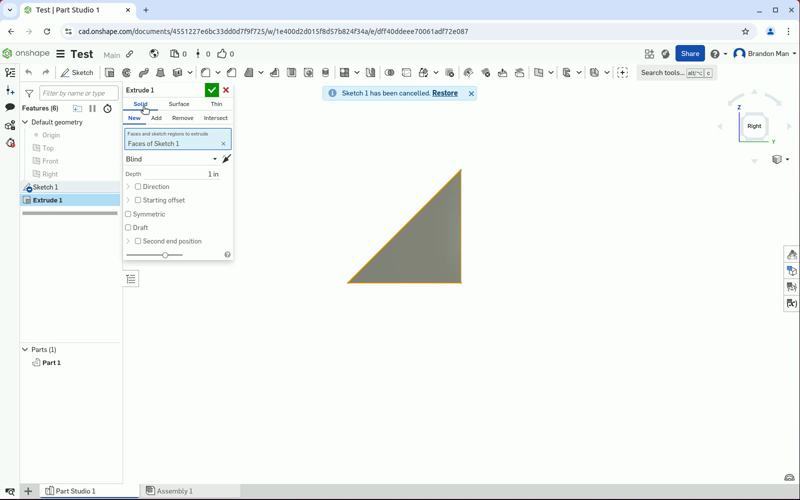
click(143, 106)
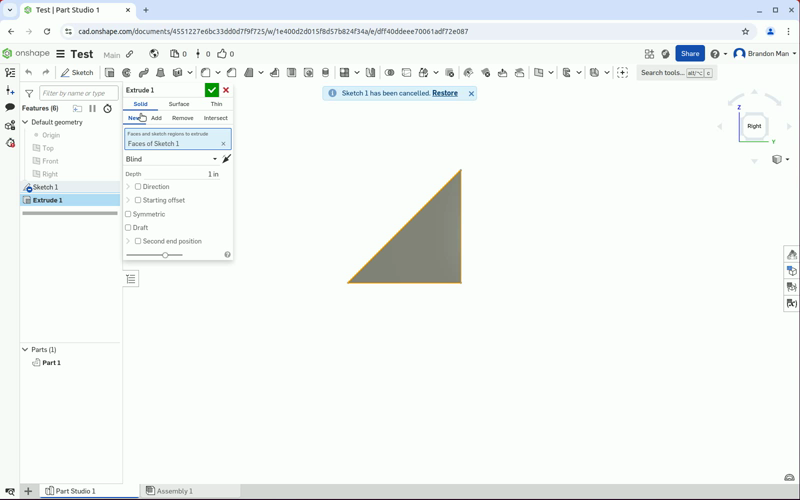
mouse_move(137, 120)
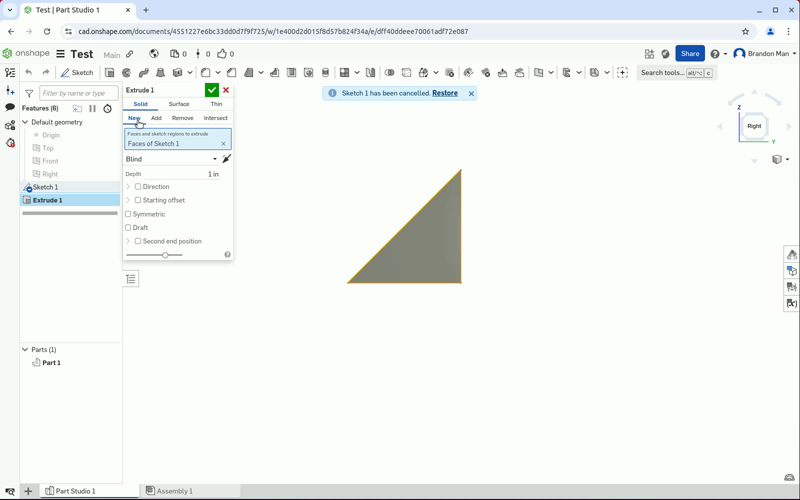
click(137, 120)
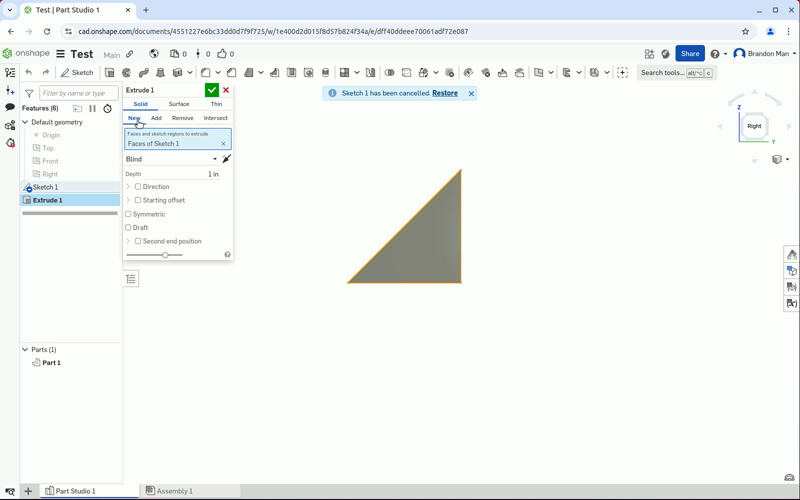
key(tab, 4)
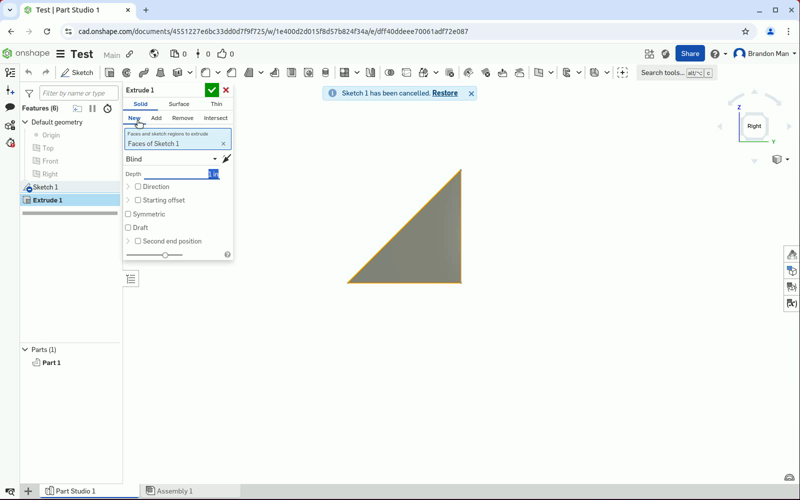
text(34.662)
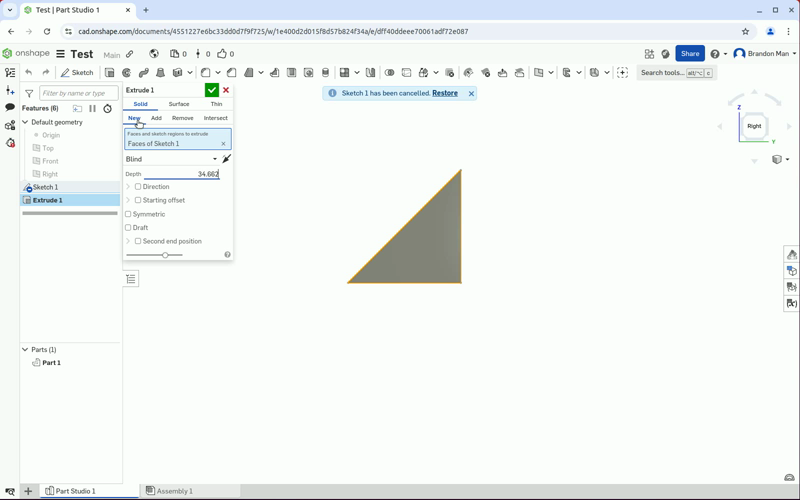
key(tab, 3)
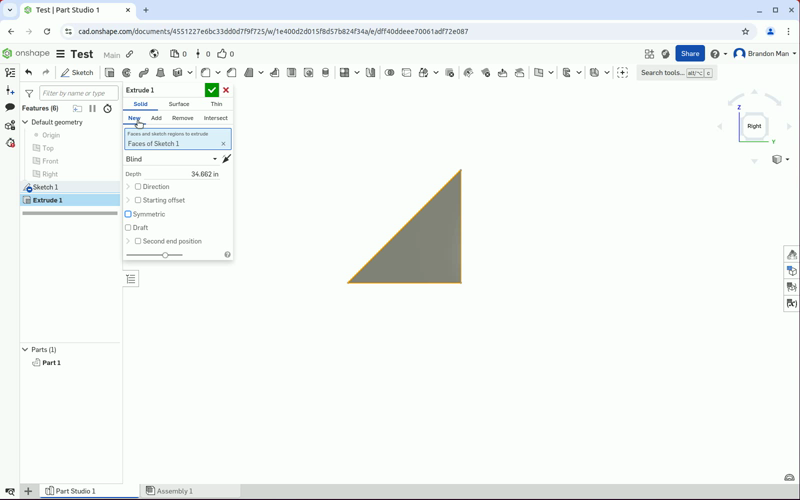
key(space)
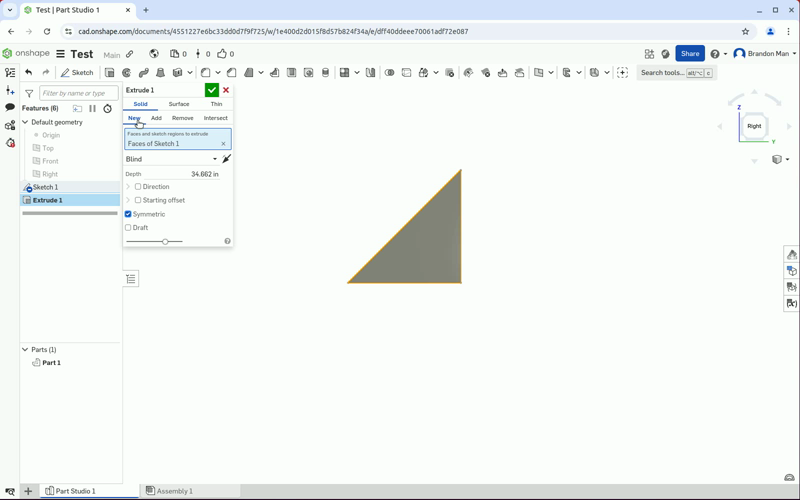
key(enter)
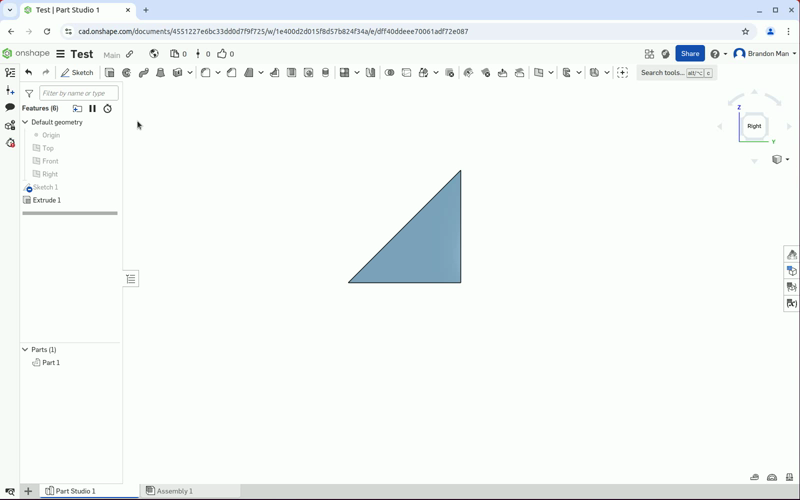
key(shift+h)
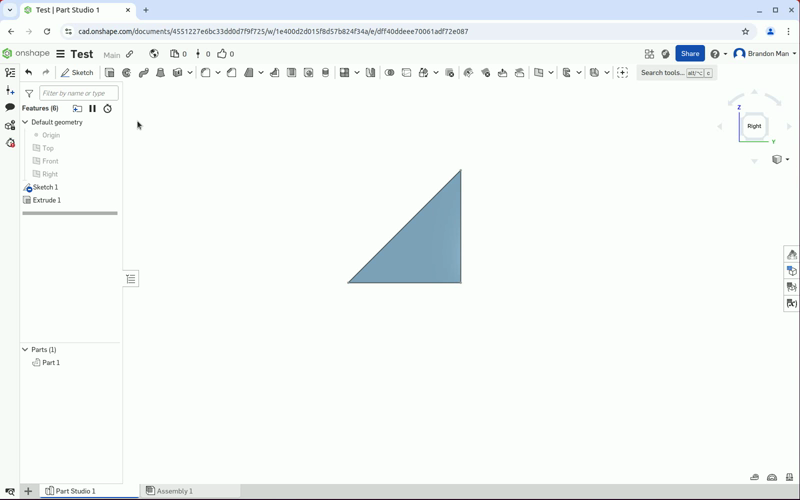
key(shift+h)
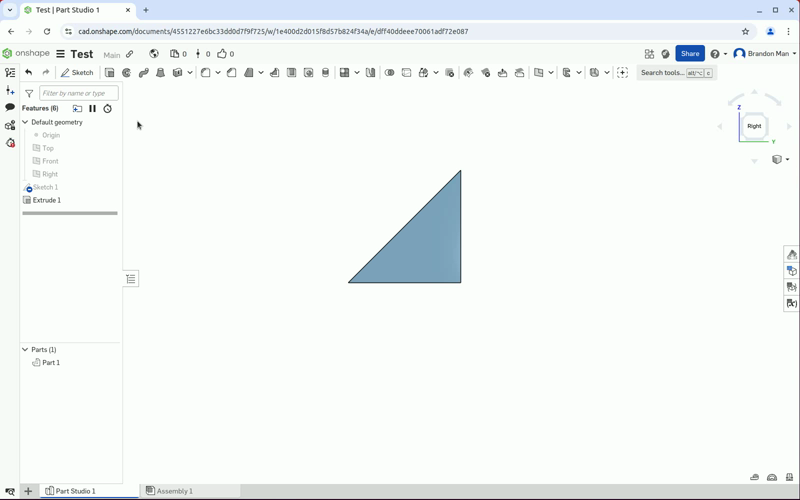
mouse_move(73, 189)
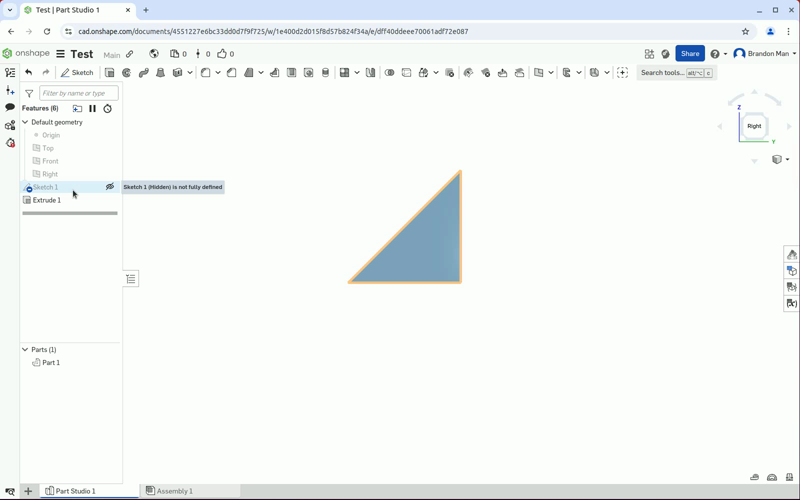
click(73, 189)
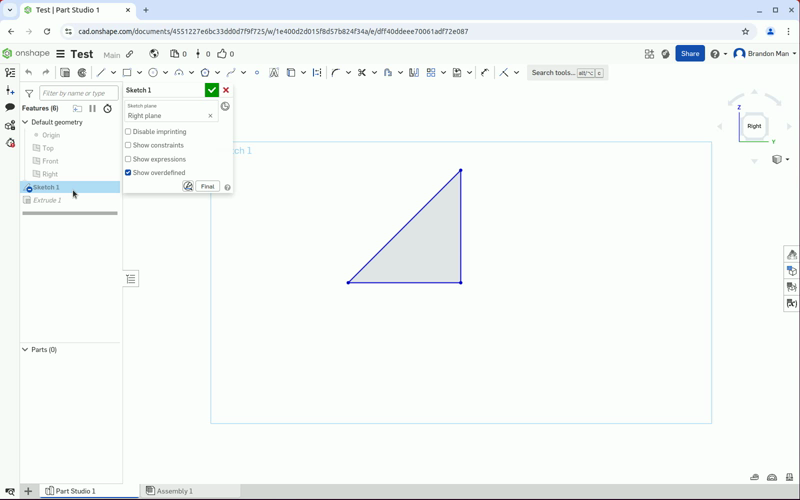
mouse_move(229, 92)
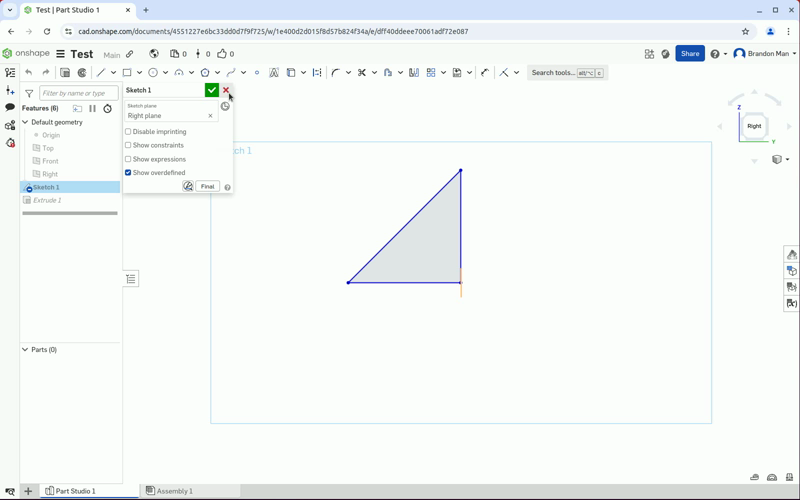
click(229, 92)
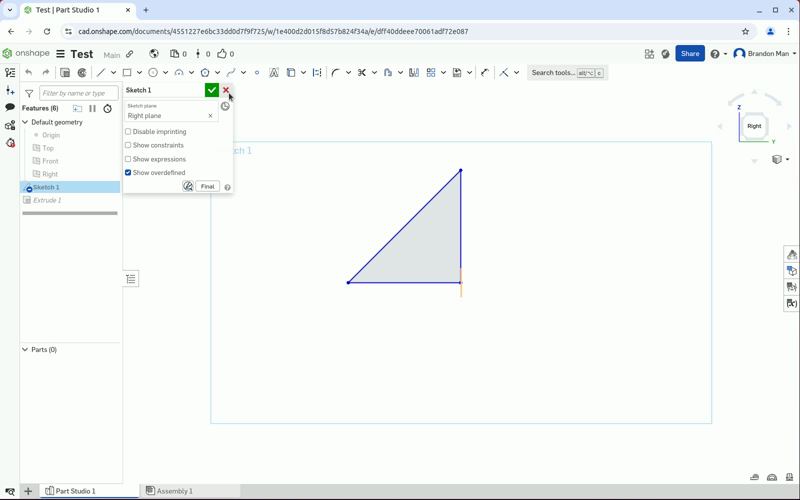
key(shift+s)
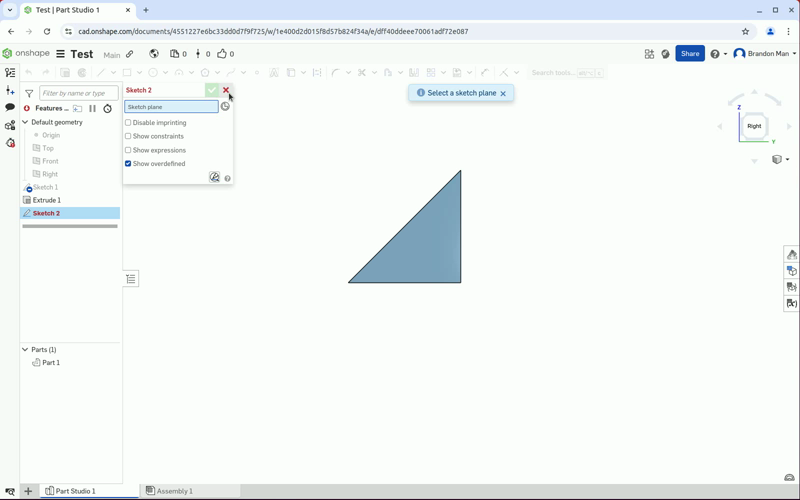
mouse_move(73, 176)
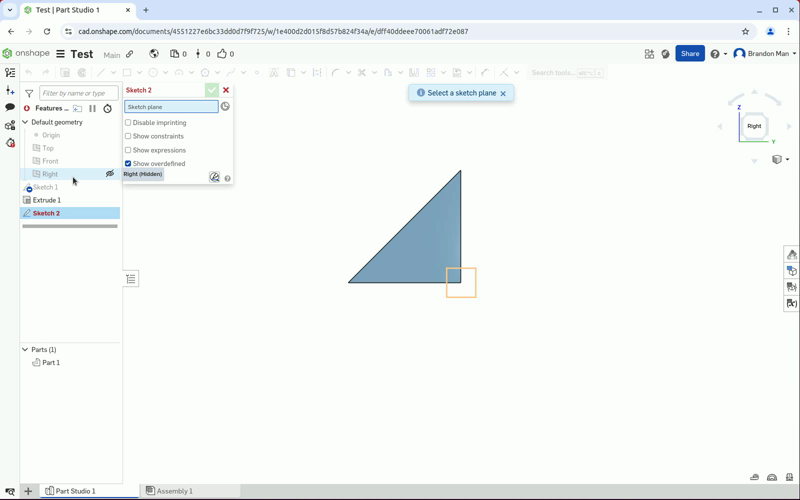
click(73, 176)
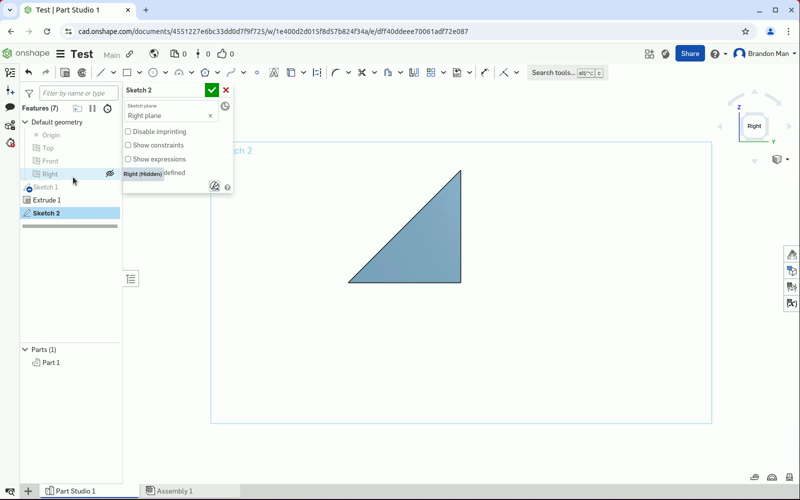
mouse_move(73, 352)
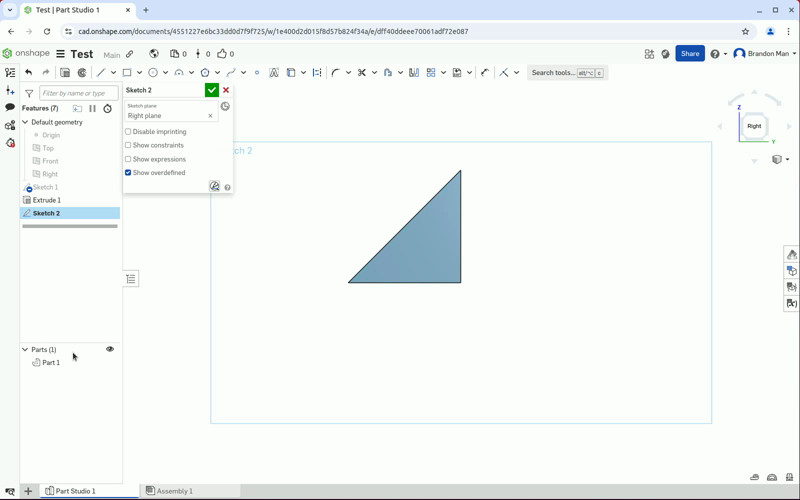
key(y)
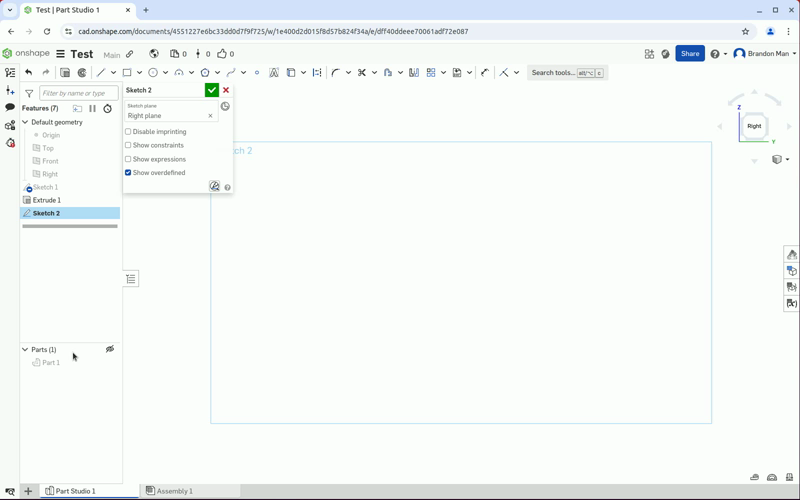
key(l)
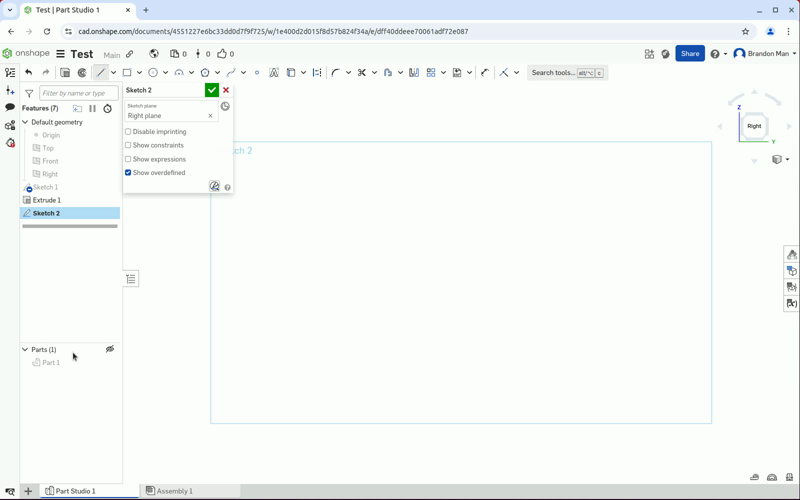
key_down(shift)
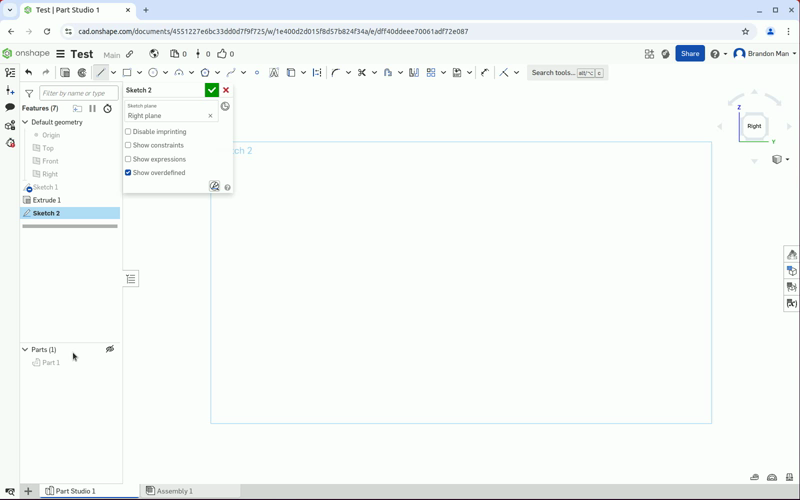
mouse_move(348, 282)
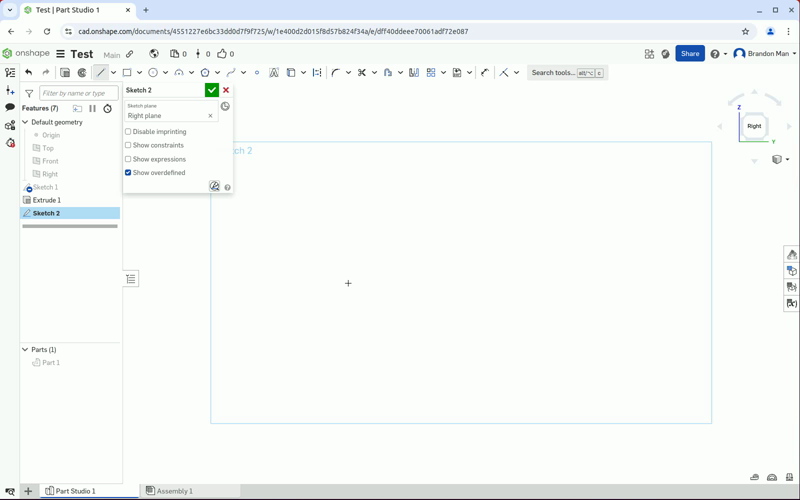
click(348, 282)
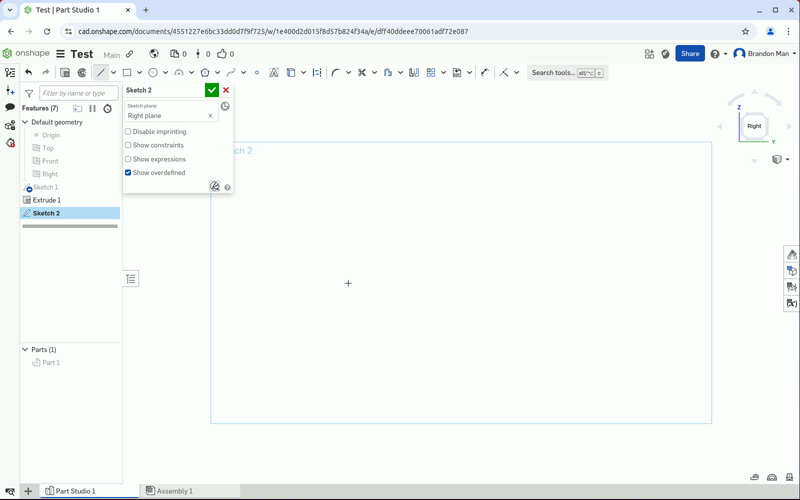
key_up(shift)
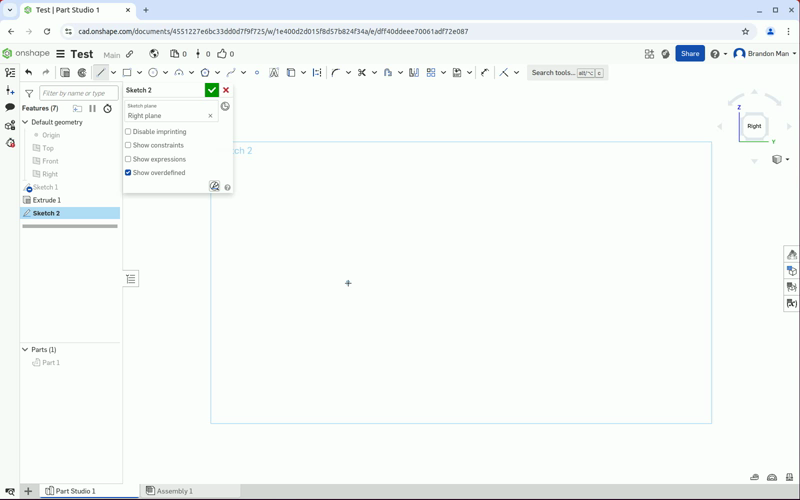
key_down(shift)
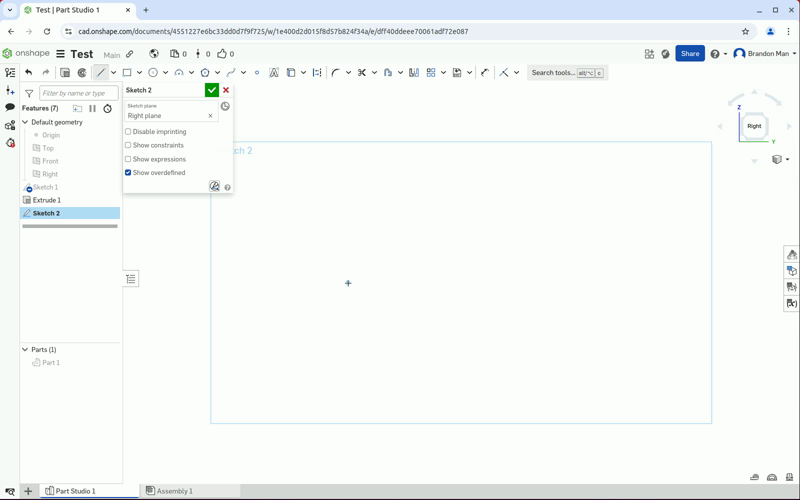
mouse_move(378, 282)
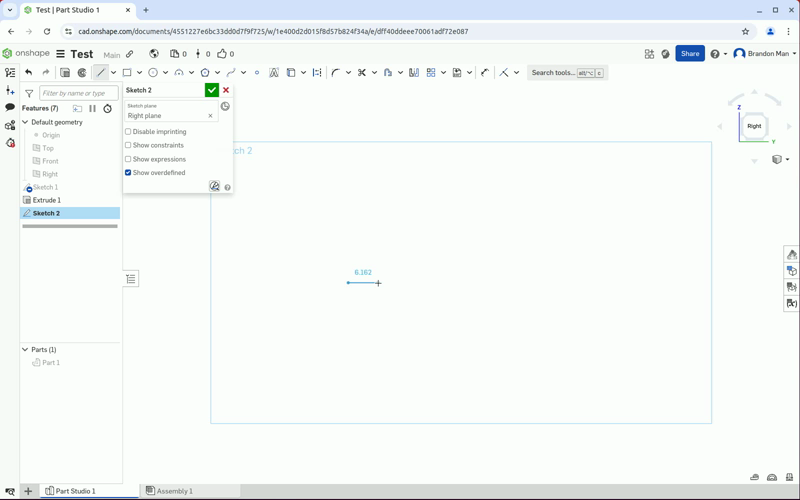
mouse_move(404, 282)
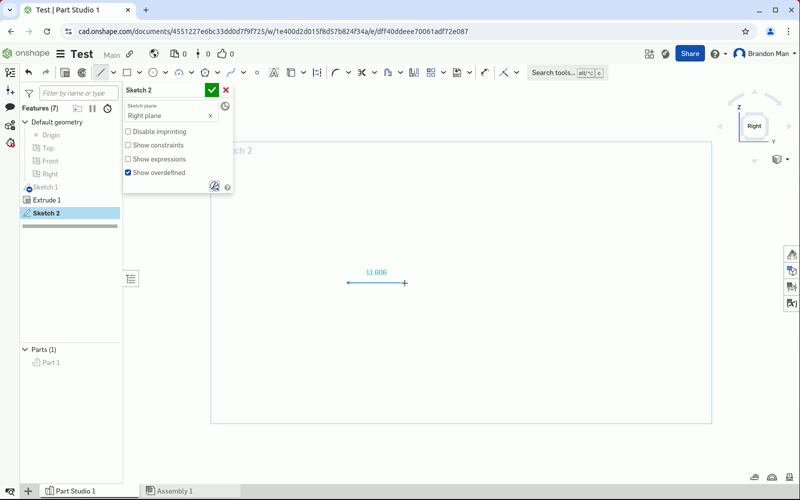
click(404, 282)
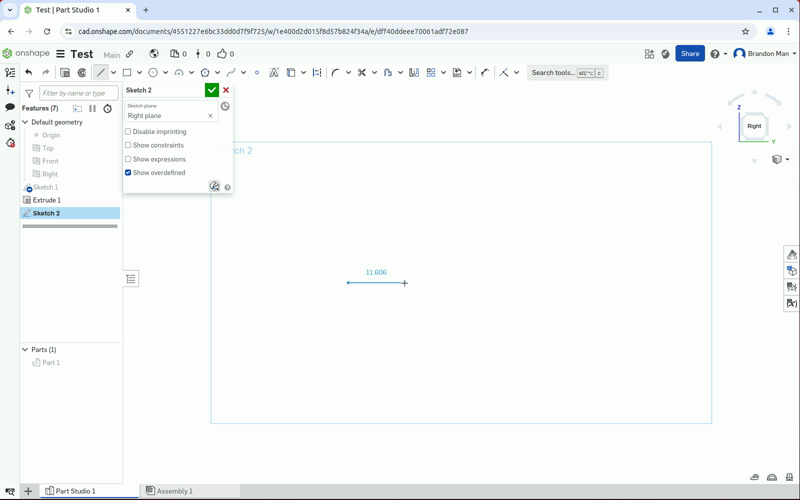
key_up(shift)
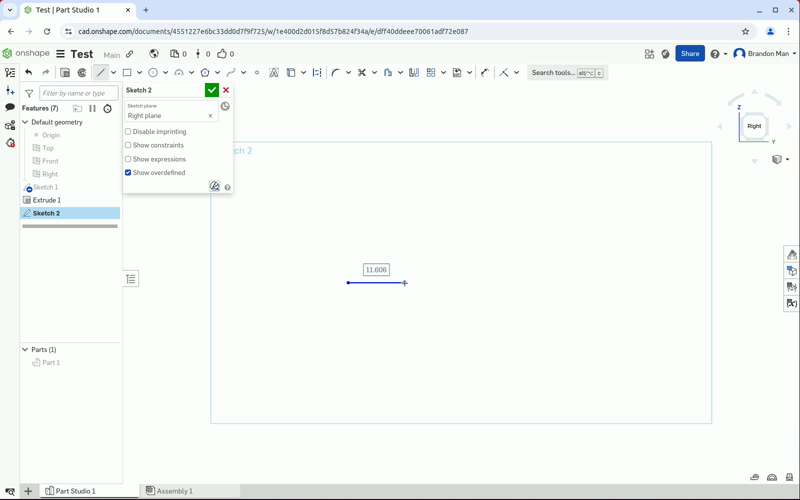
key_down(shift)
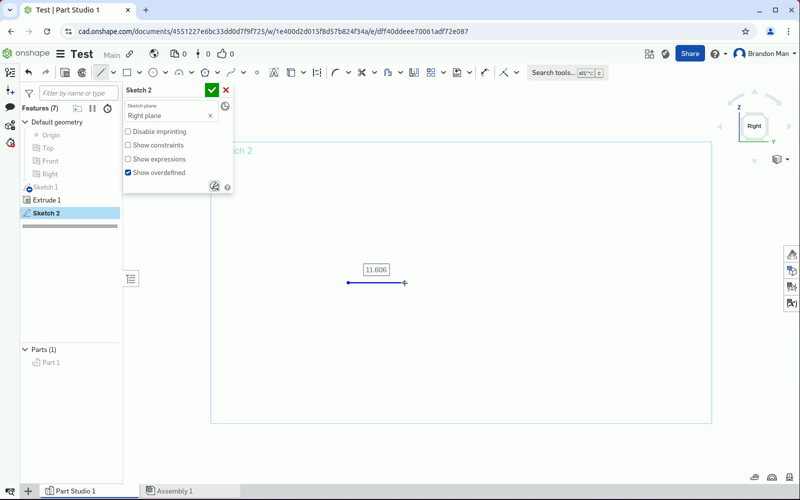
mouse_move(434, 282)
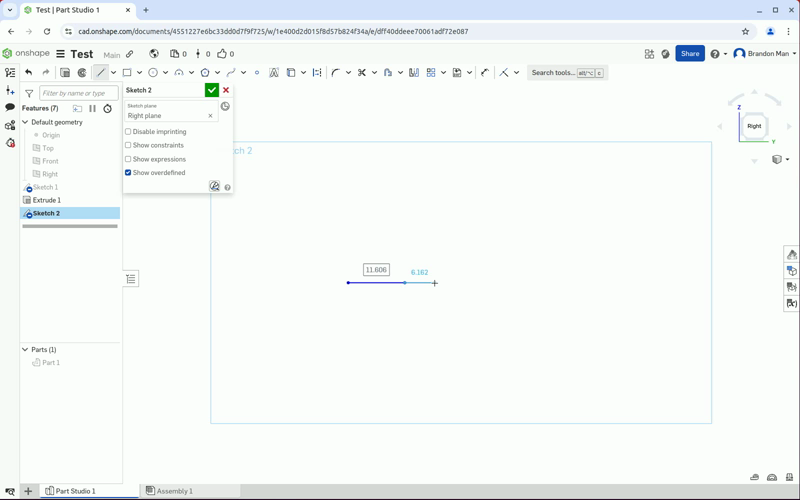
mouse_move(404, 226)
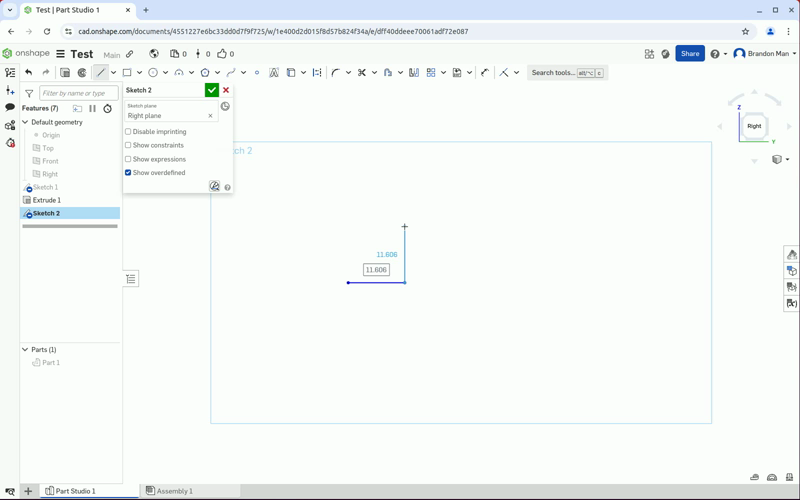
click(404, 226)
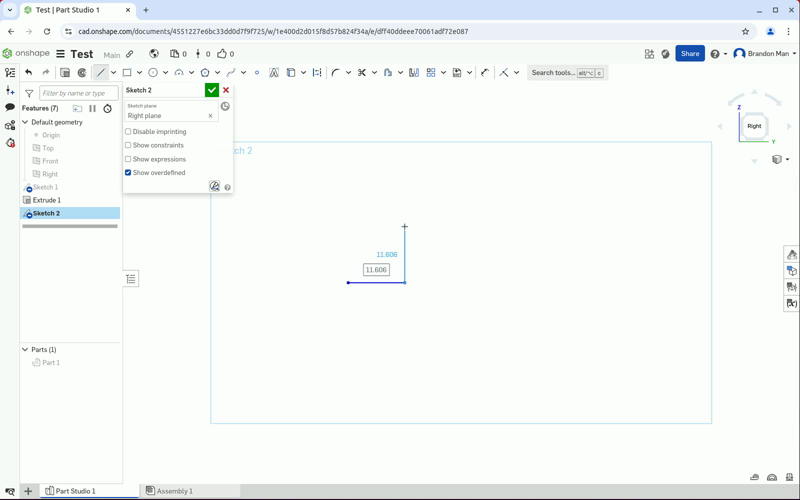
key_up(shift)
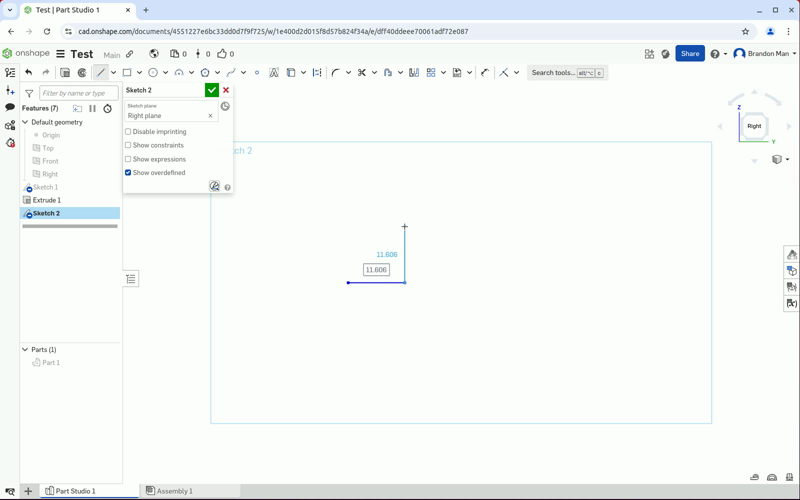
key_down(shift)
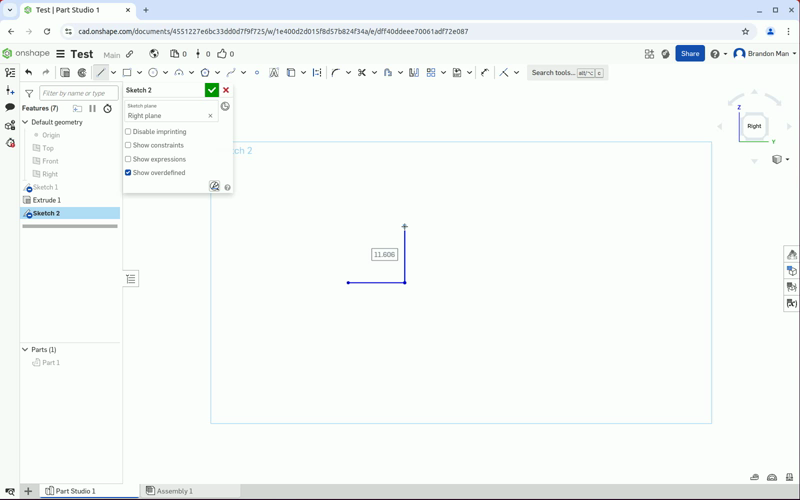
mouse_move(348, 282)
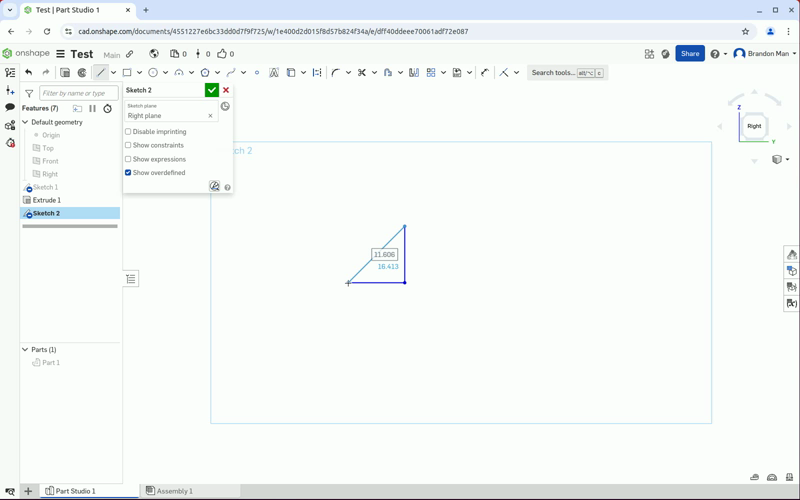
key_up(shift)
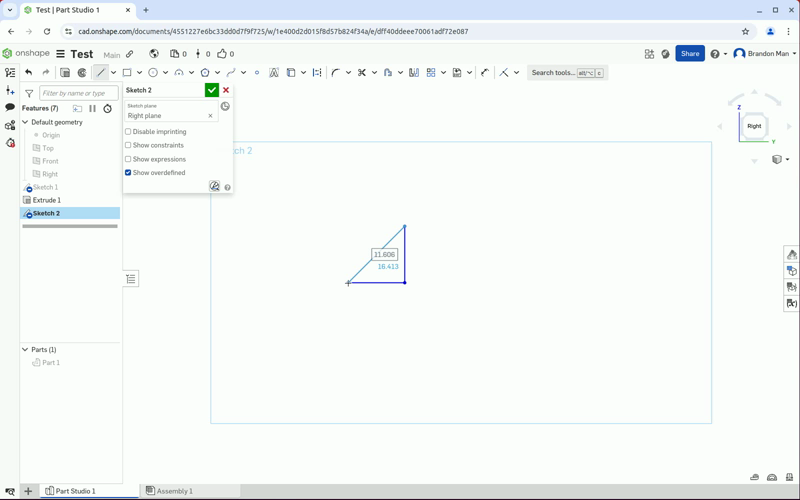
click(348, 282)
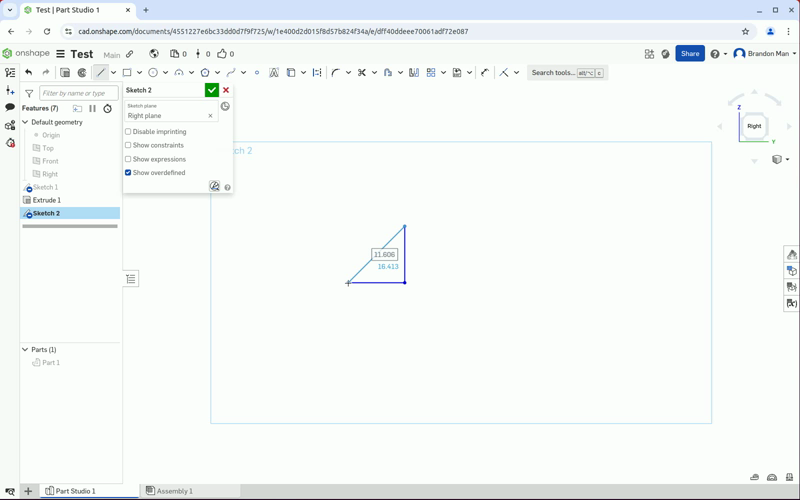
key(esc)
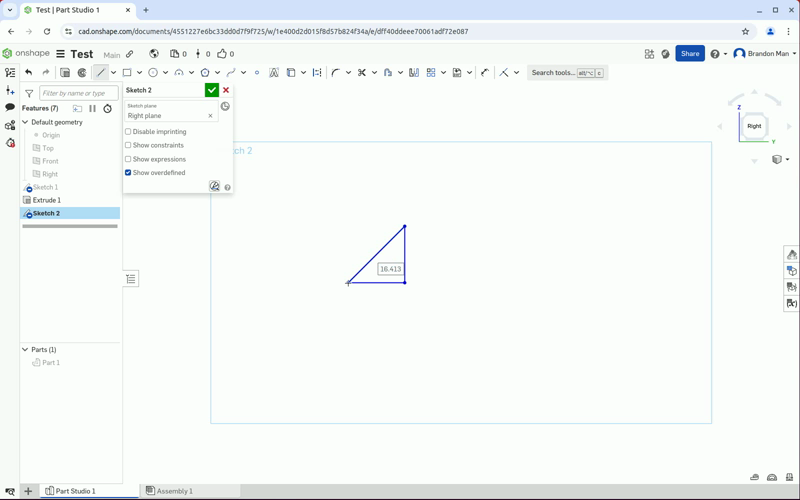
mouse_move(402, 260)
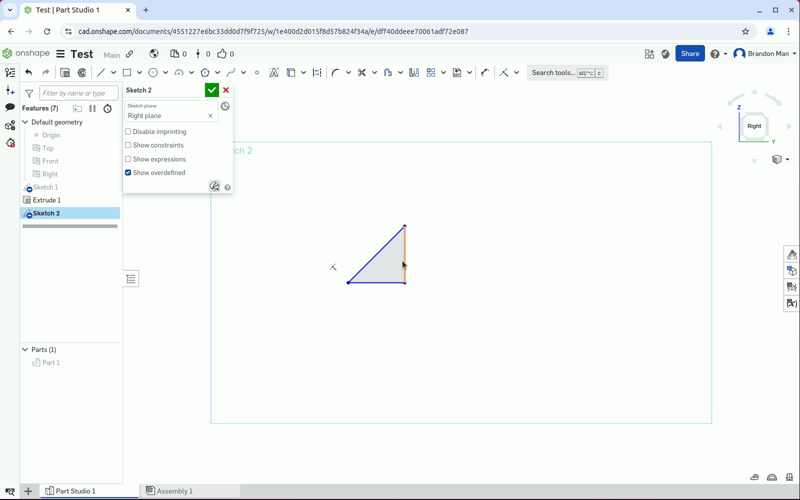
scroll(6)
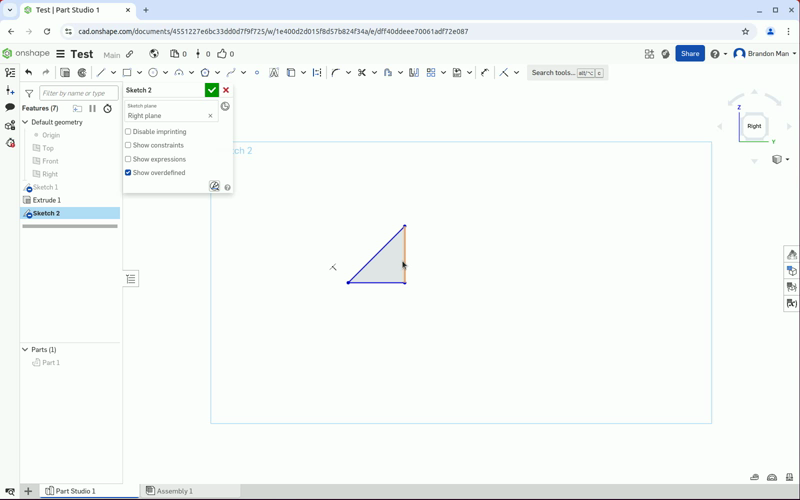
scroll(6)
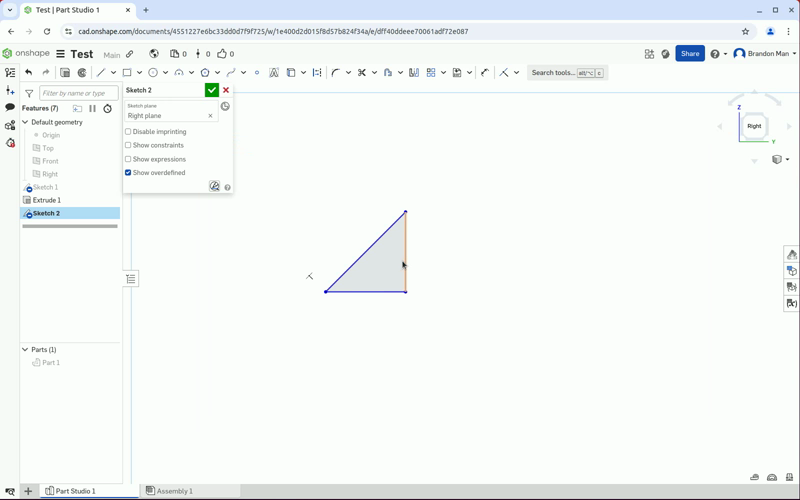
scroll(6)
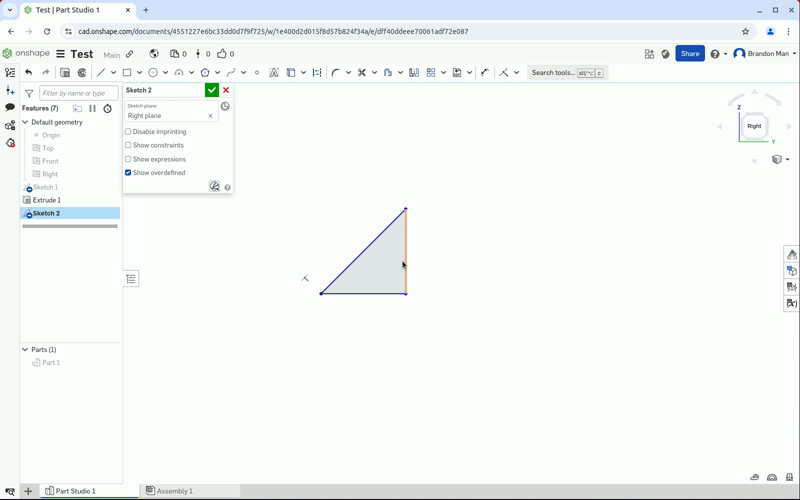
scroll(6)
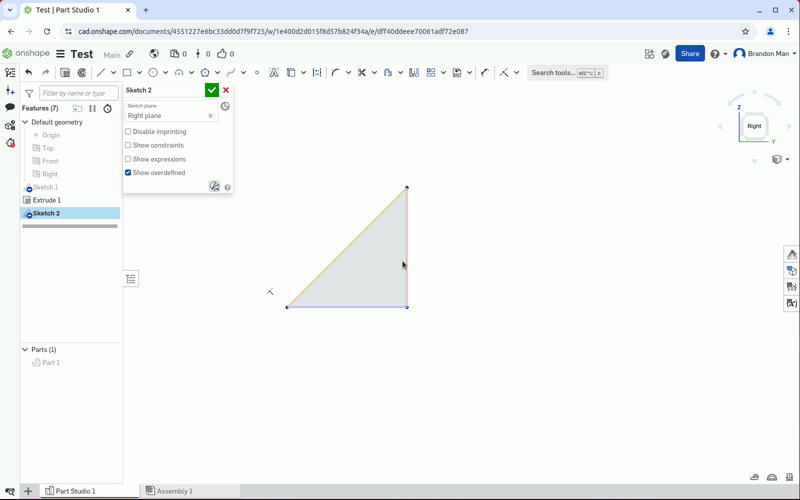
scroll(6)
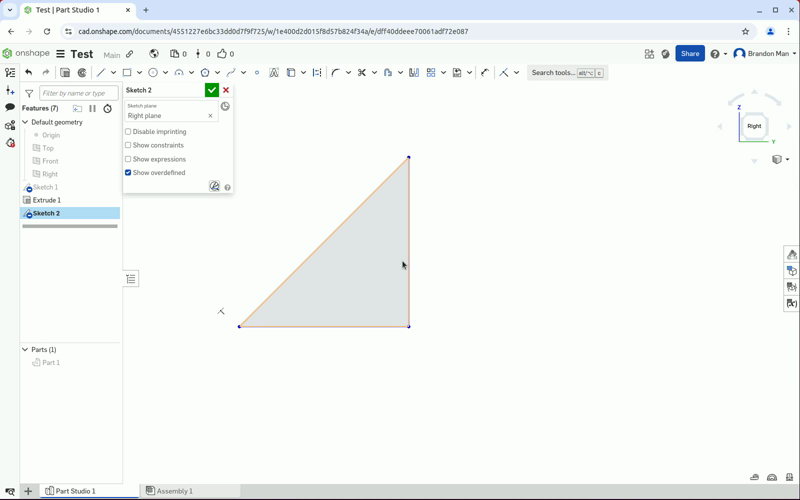
scroll(6)
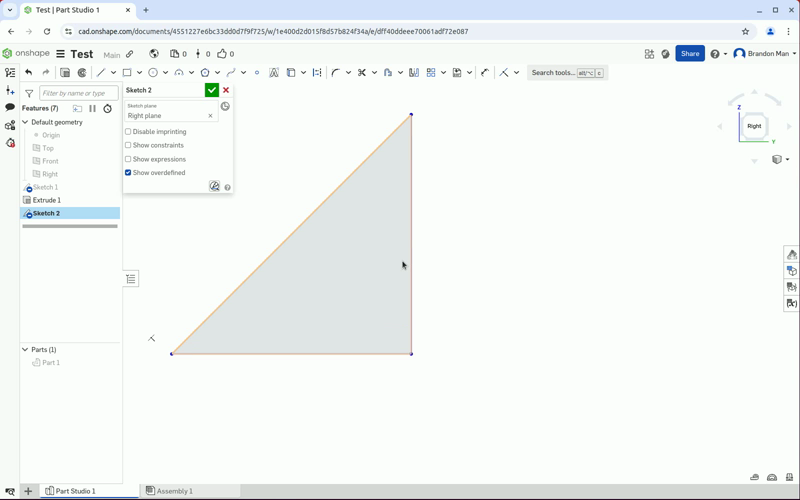
scroll(6)
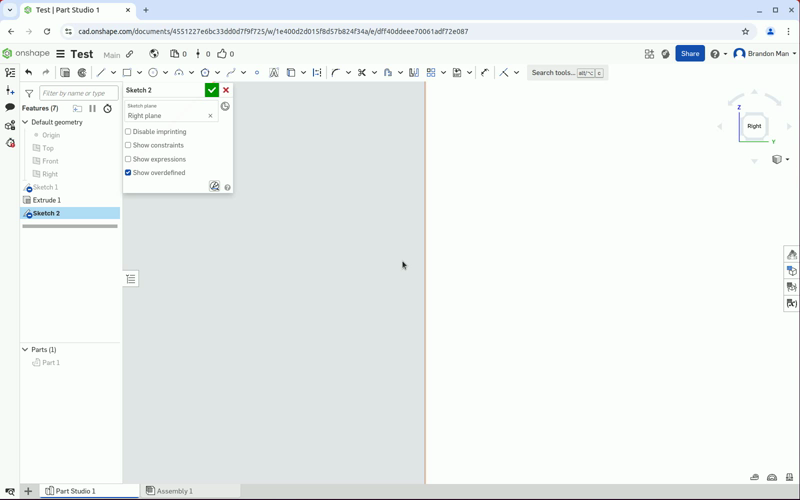
click(402, 260)
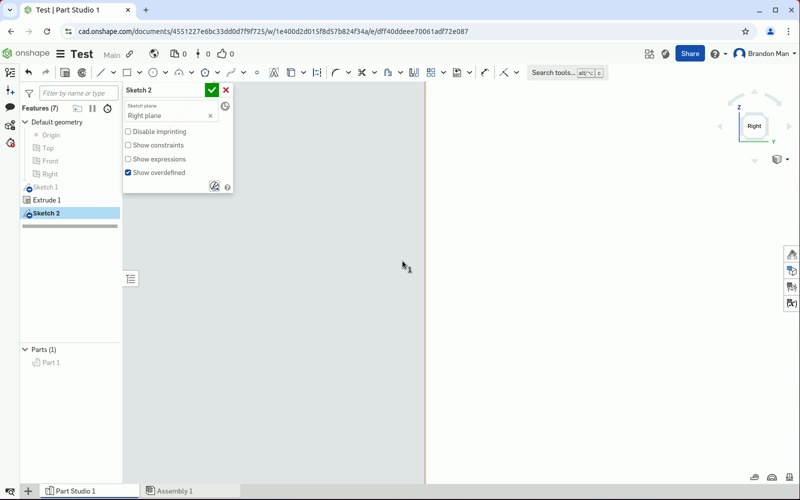
scroll(-6)
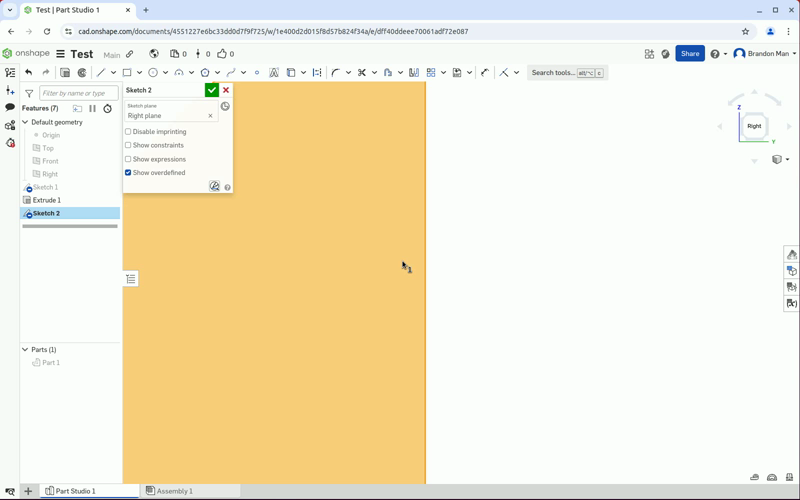
scroll(-6)
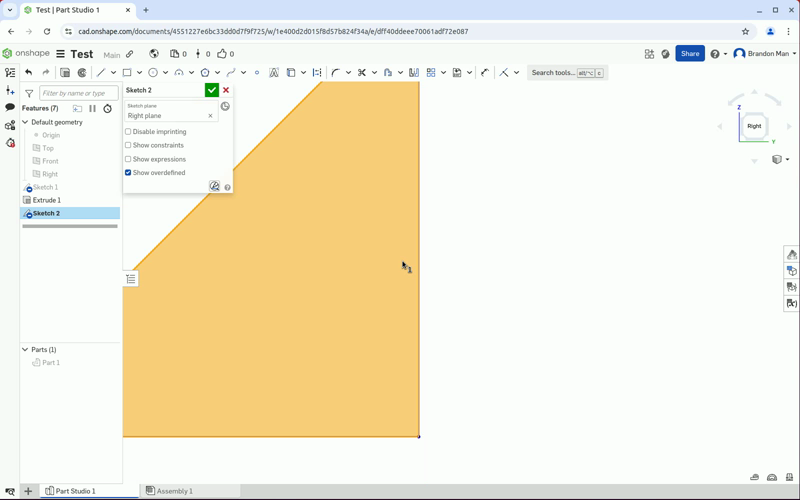
scroll(-6)
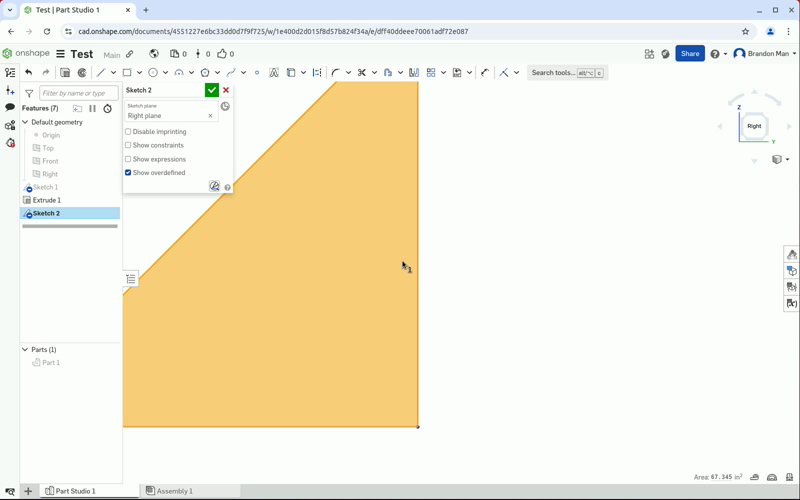
scroll(-6)
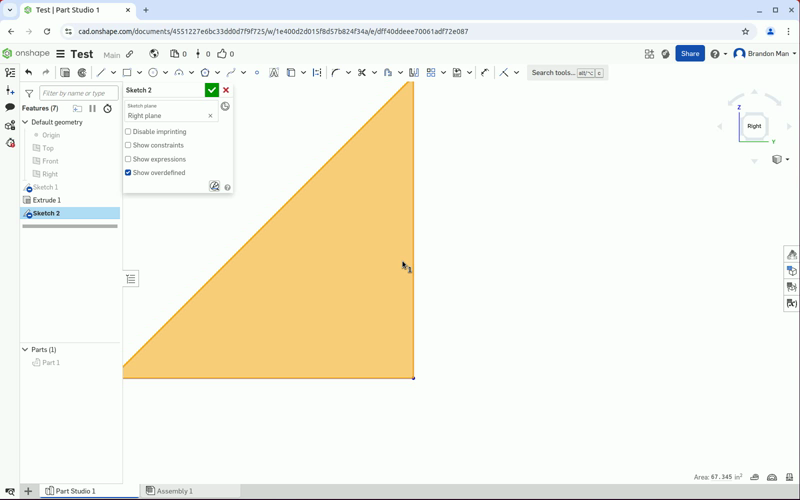
scroll(-6)
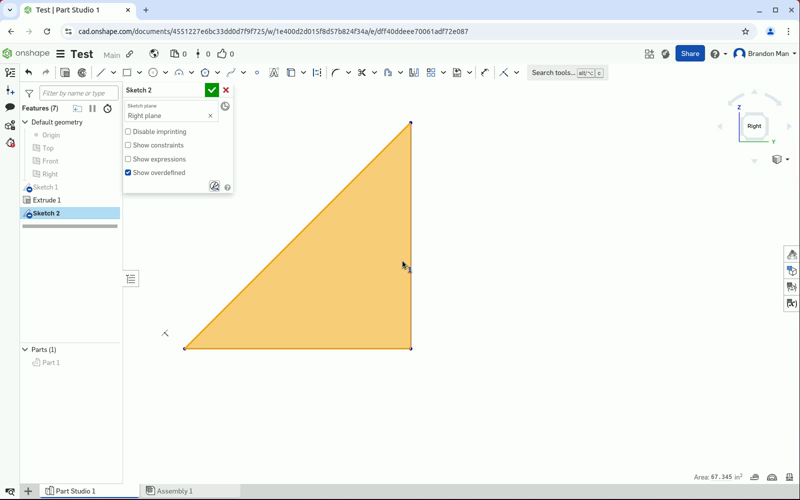
scroll(-6)
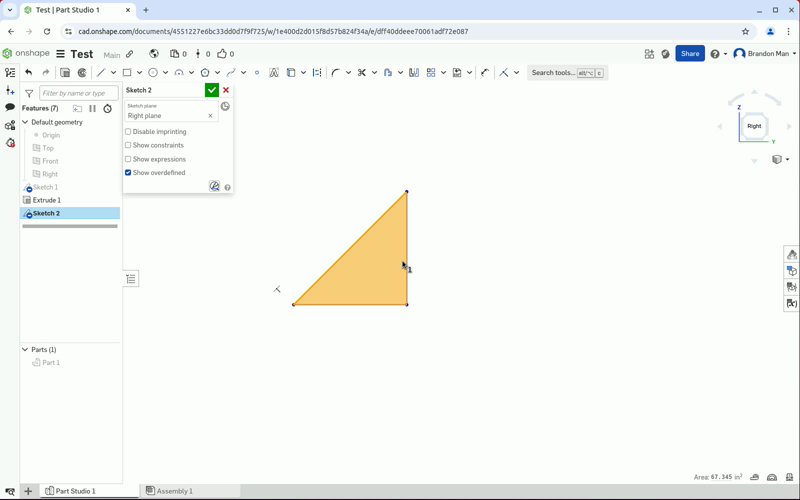
scroll(-6)
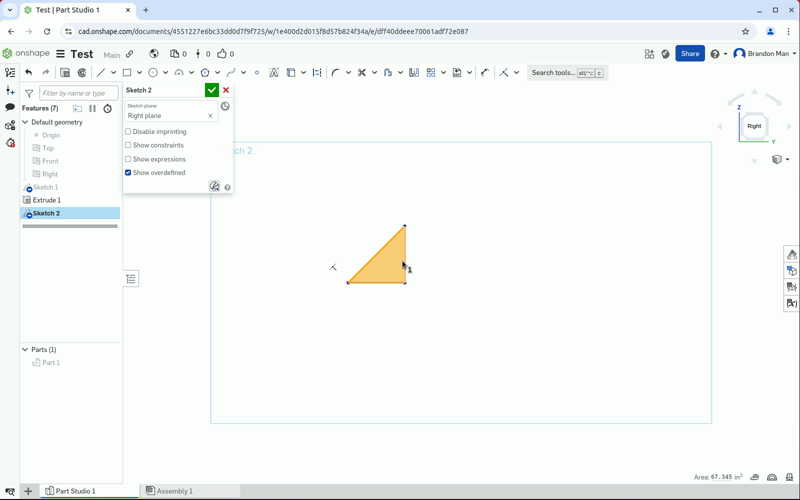
mouse_move(73, 352)
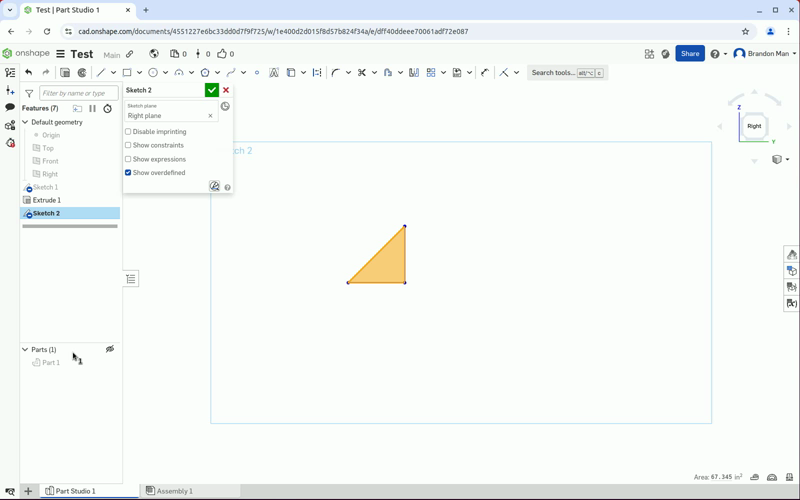
key(shift+y)
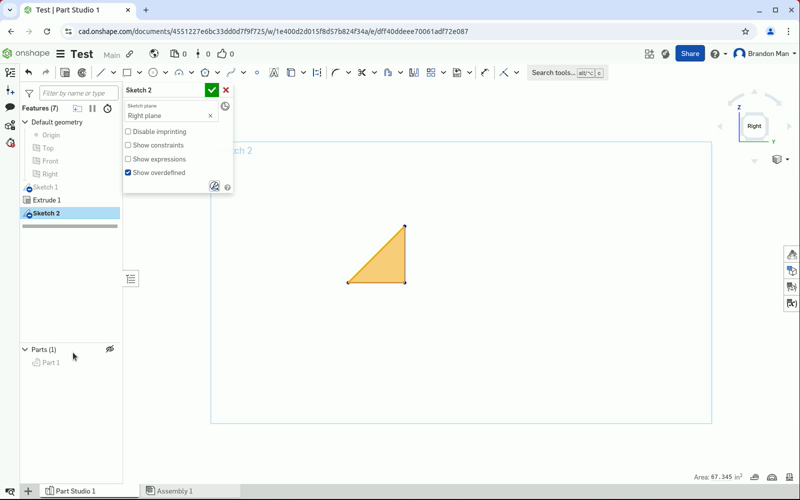
key(shift+e)
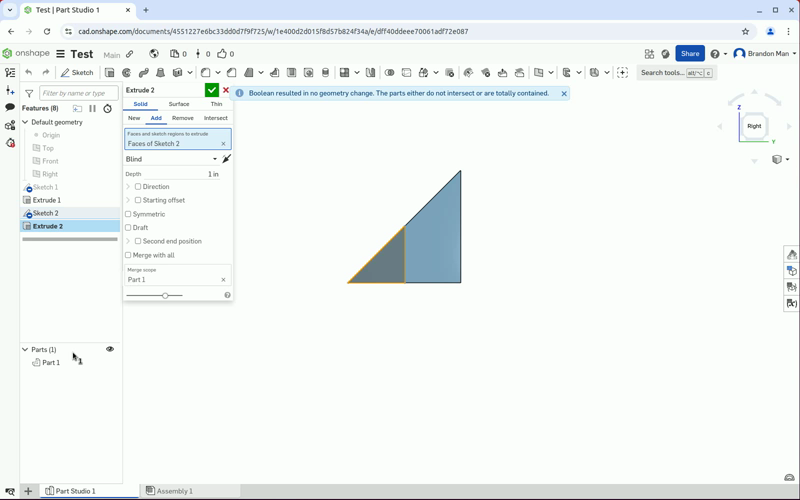
mouse_move(143, 106)
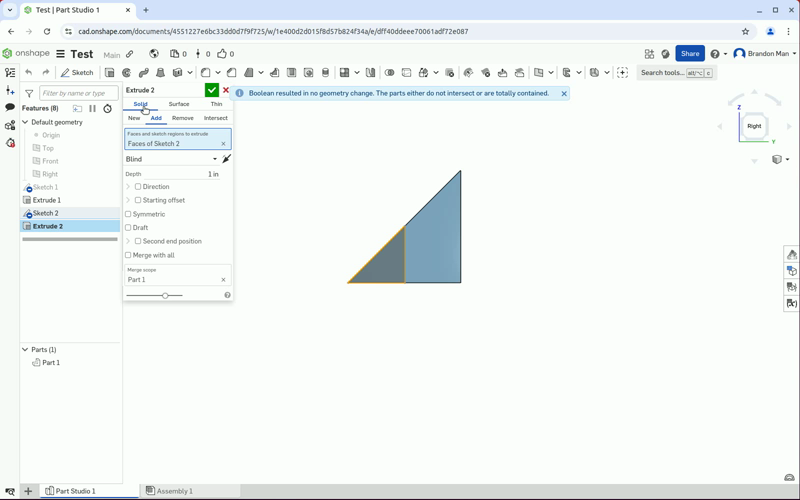
click(143, 106)
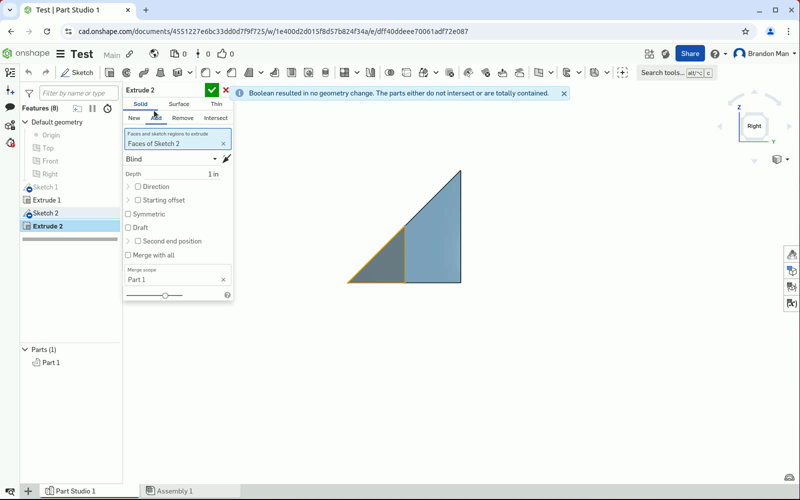
mouse_move(186, 120)
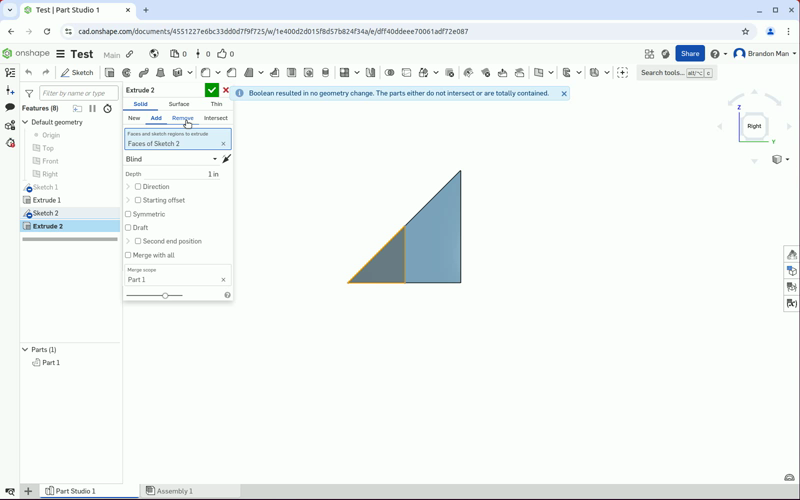
click(186, 120)
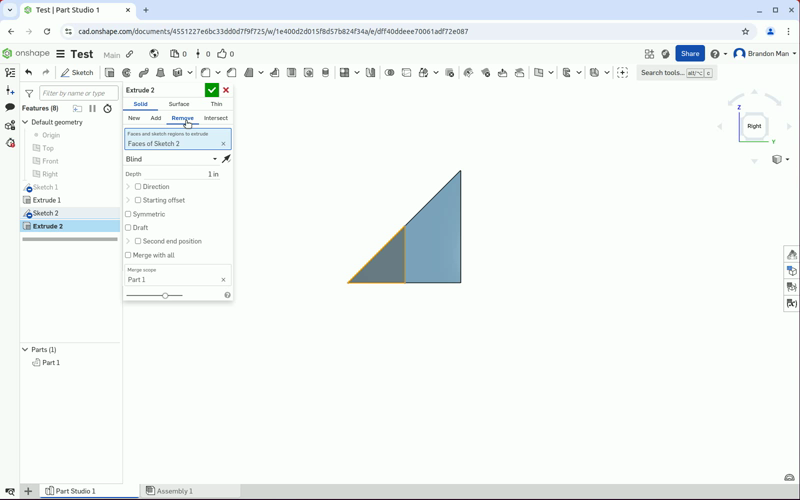
key(tab, 4)
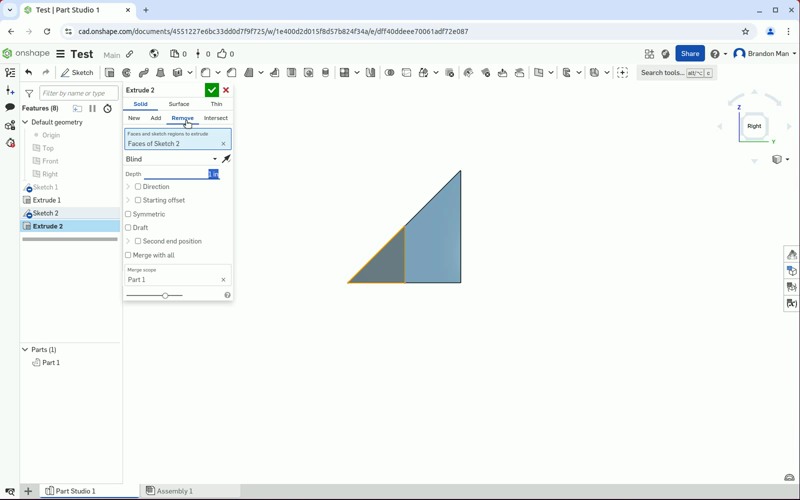
text(-23.108)
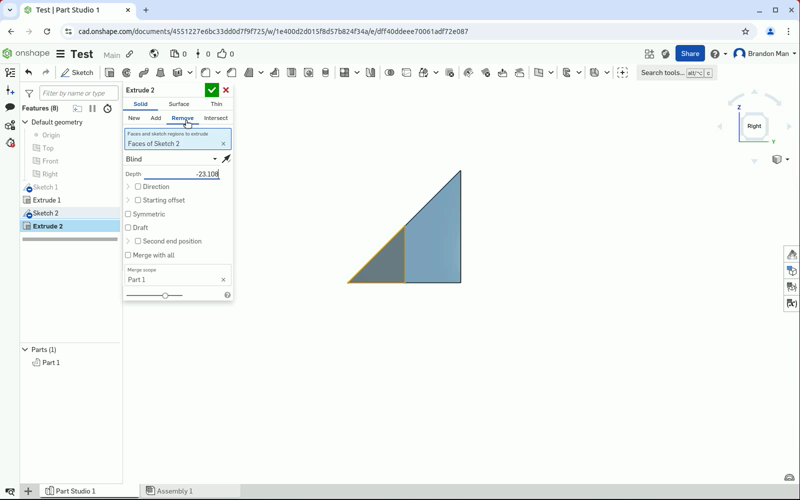
key(tab, 3)
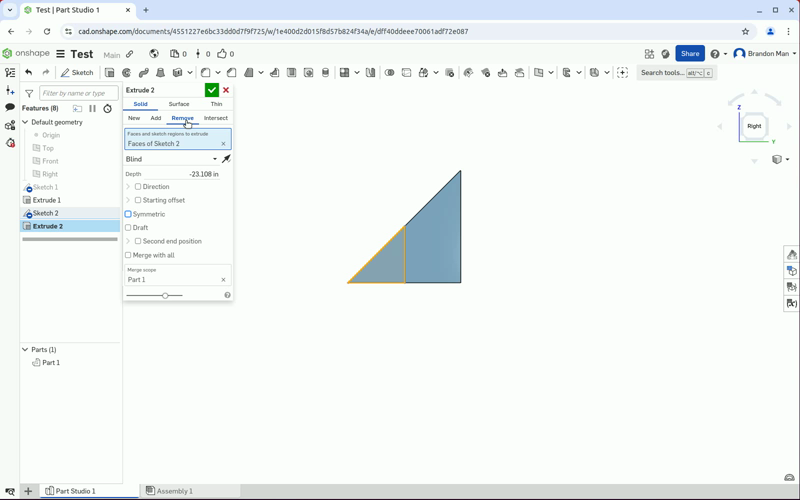
key(space)
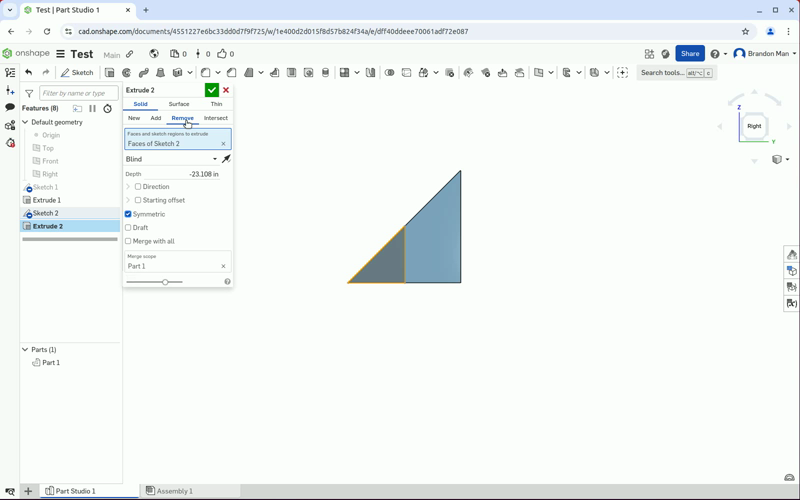
key(tab, 2)
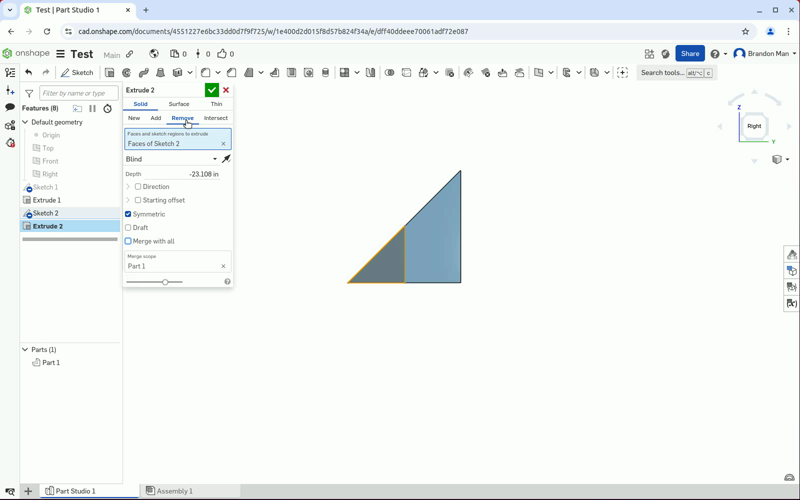
key(space)
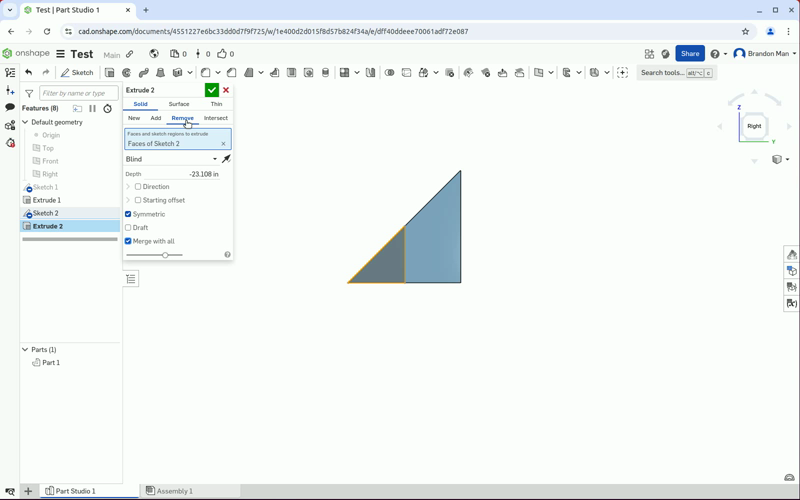
key(enter)
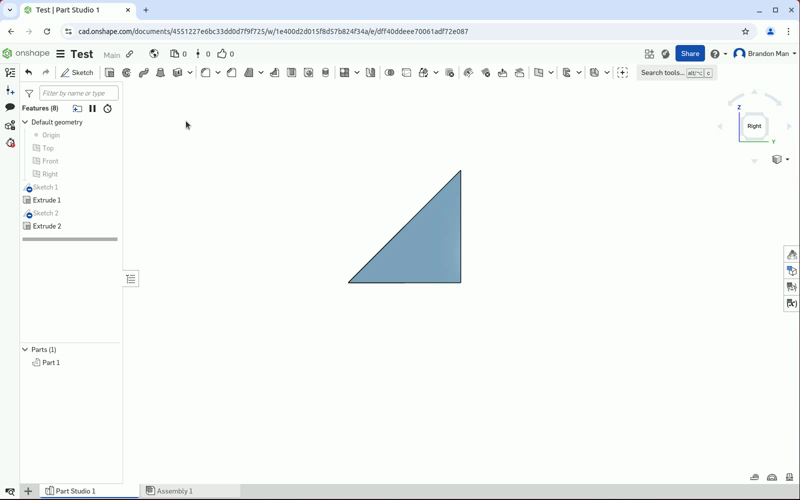
key(shift+h)
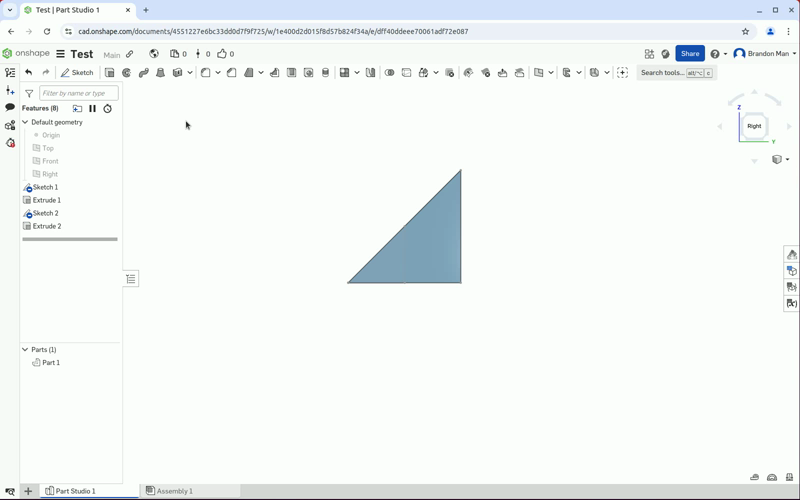
key(shift+h)
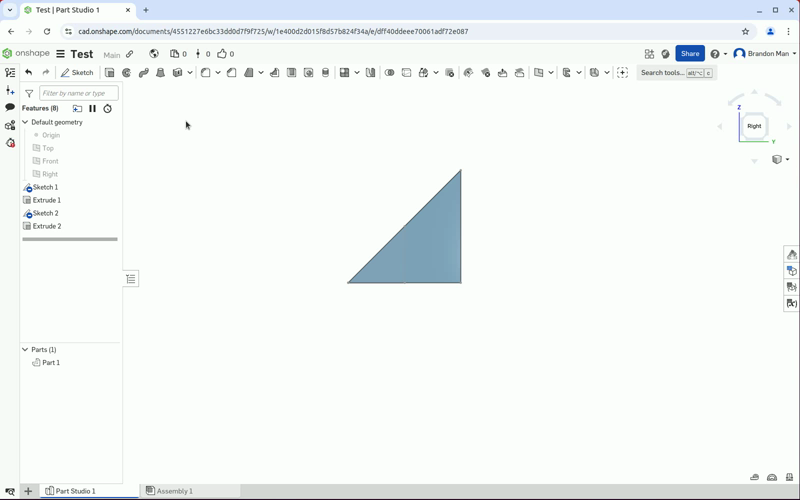
key(shift+7)
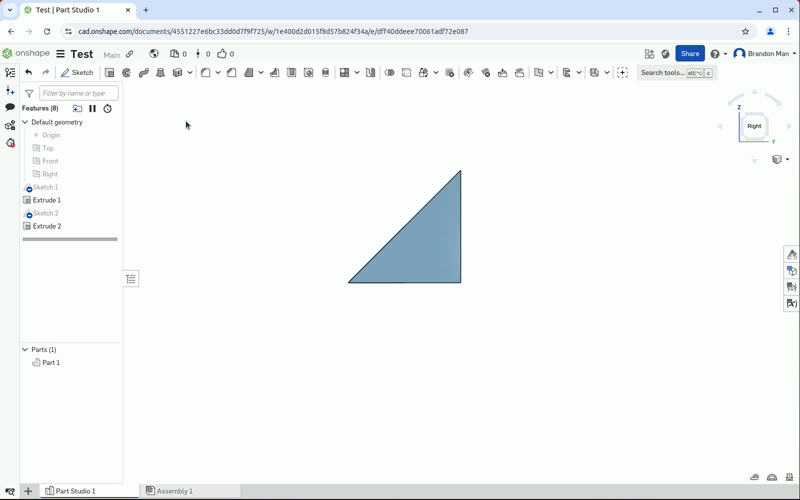
key(right, 2)
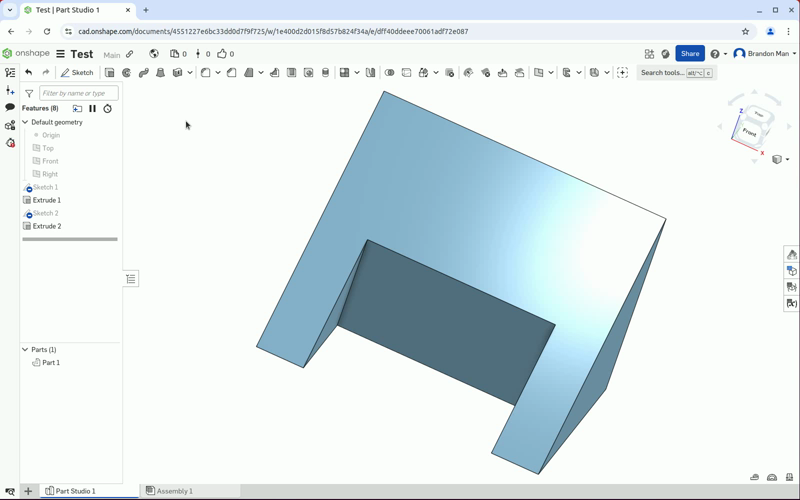
key(down, 2)
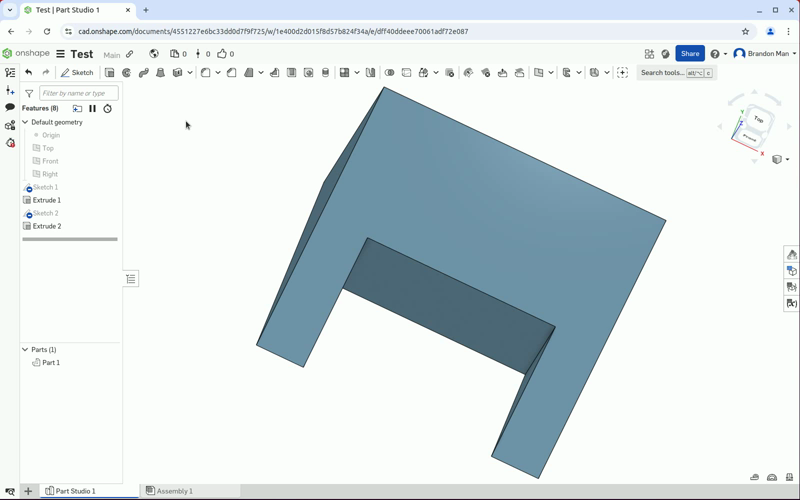
key(up, 2)
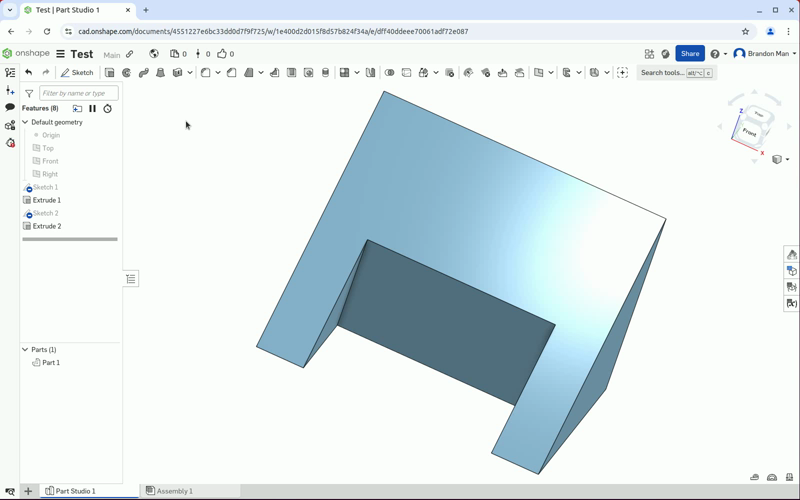
key(left, 2)
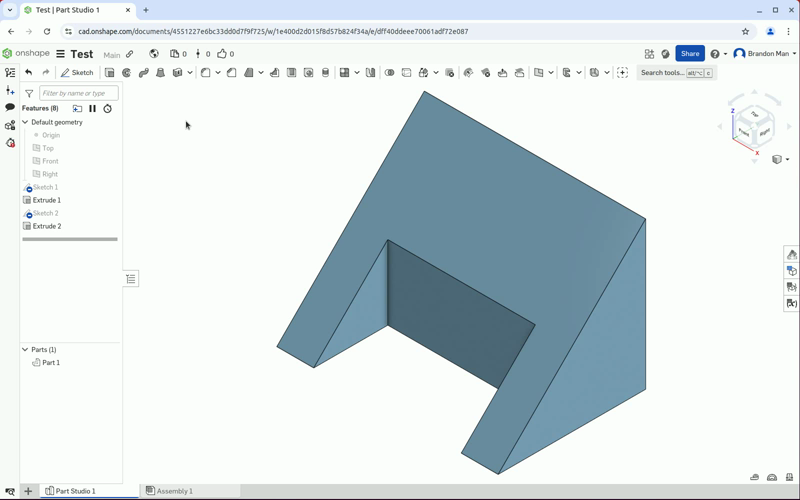
mouse_move(73, 189)
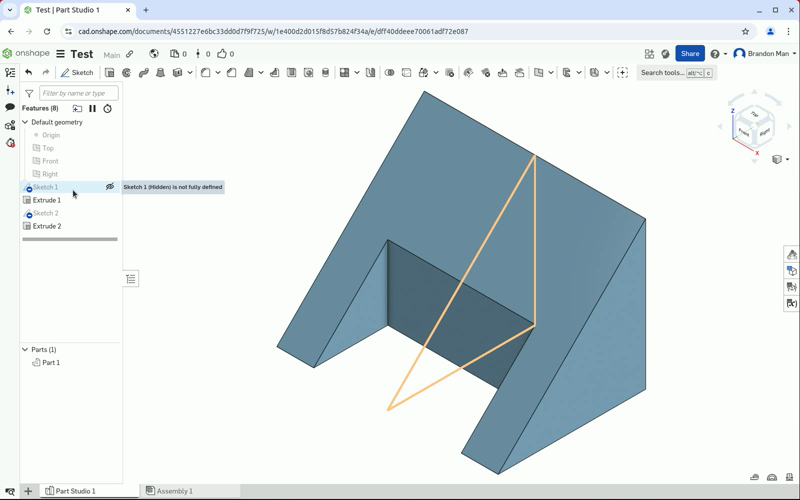
click(73, 189)